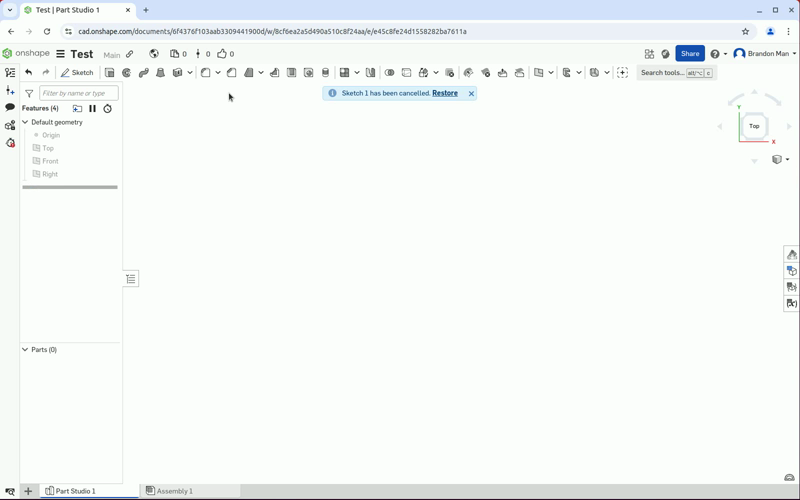
key(shift+h)
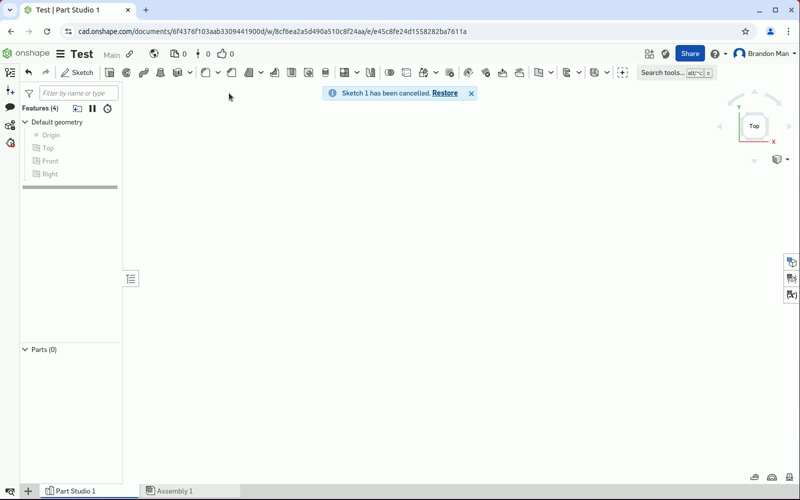
mouse_move(73, 352)
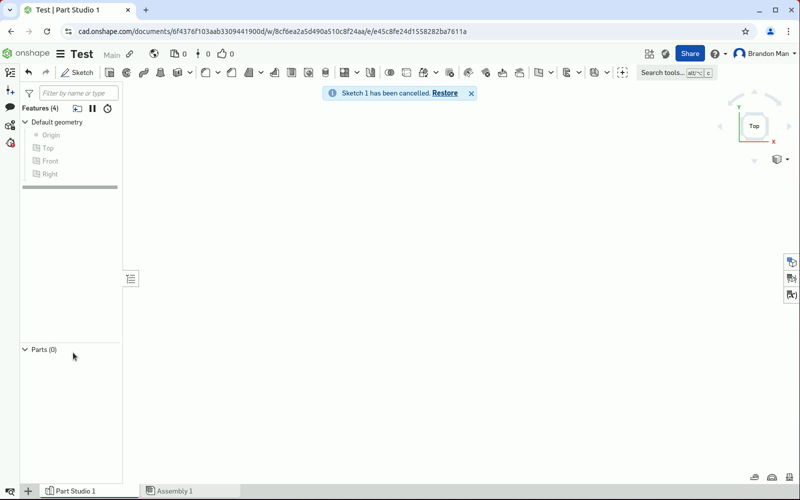
key(y)
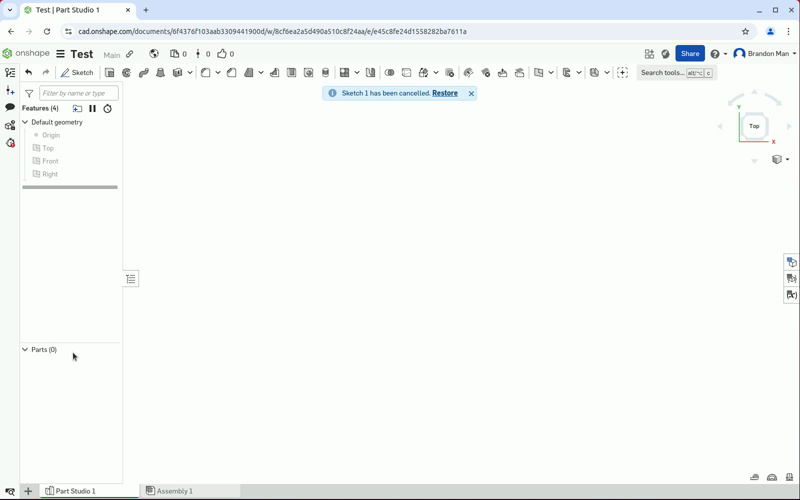
key(shift+p)
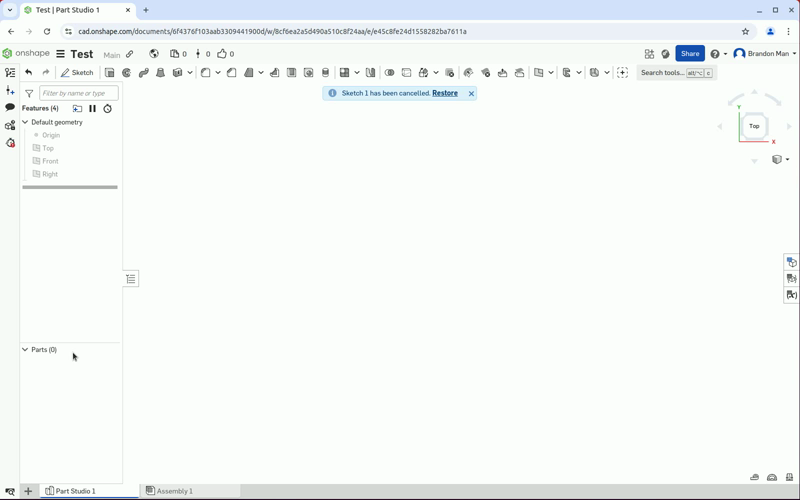
key(space)
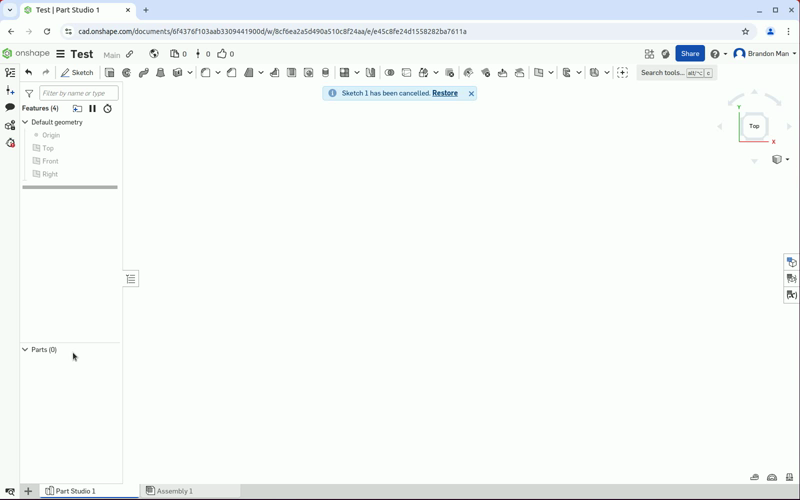
key_down(shift)
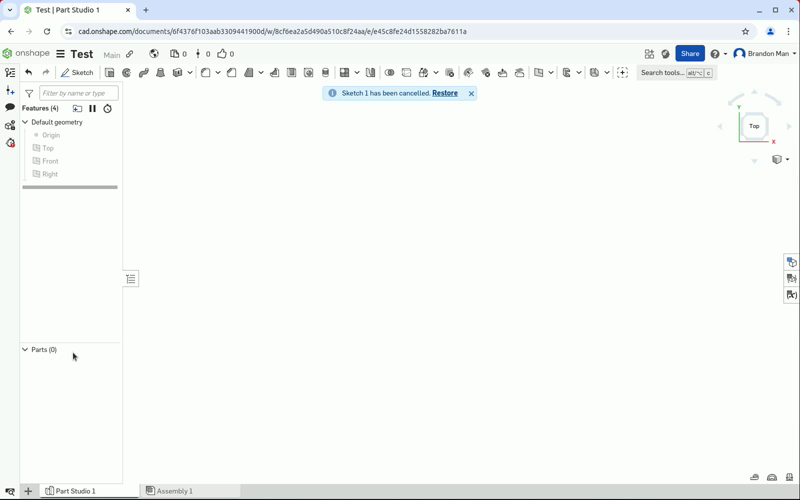
key(up)
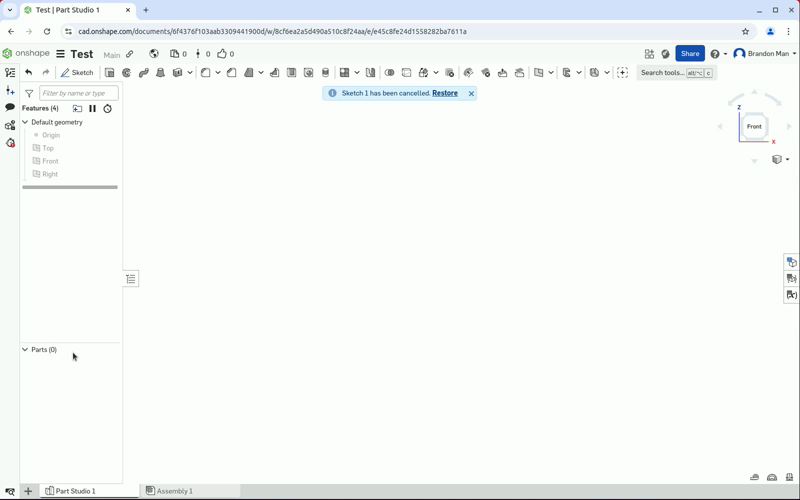
key_up(shift)
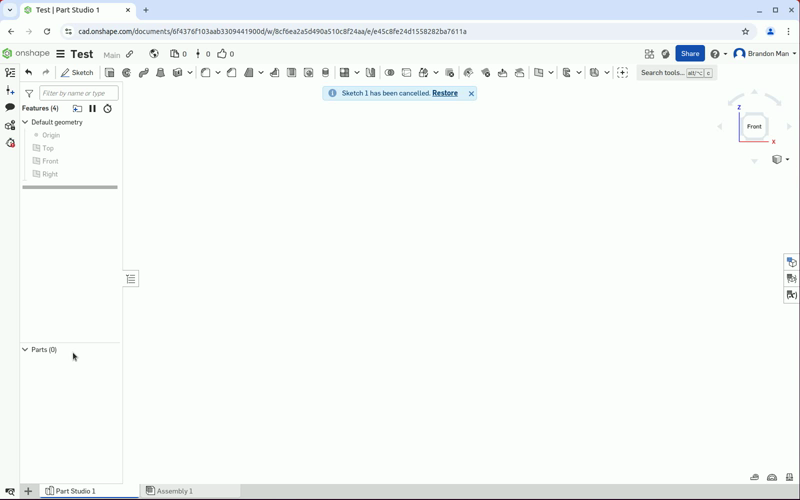
key(space)
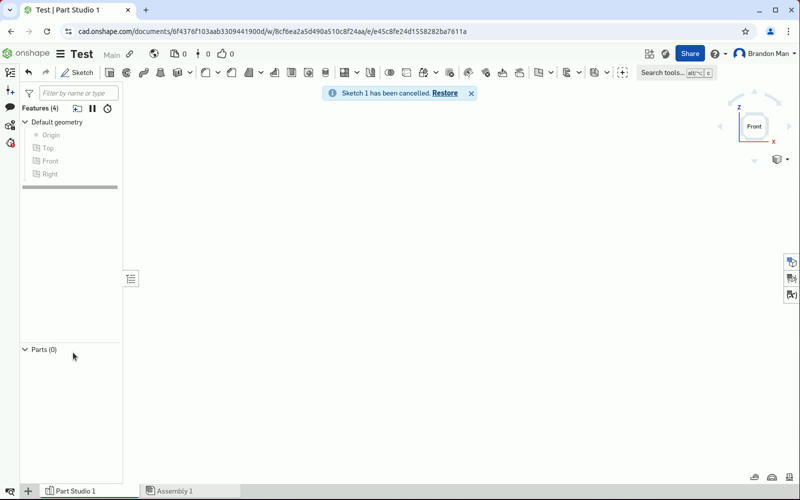
key_down(shift)
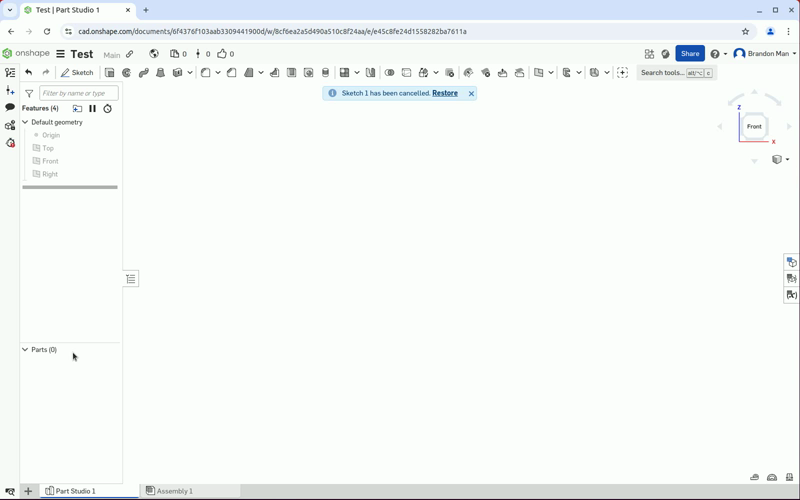
key(left)
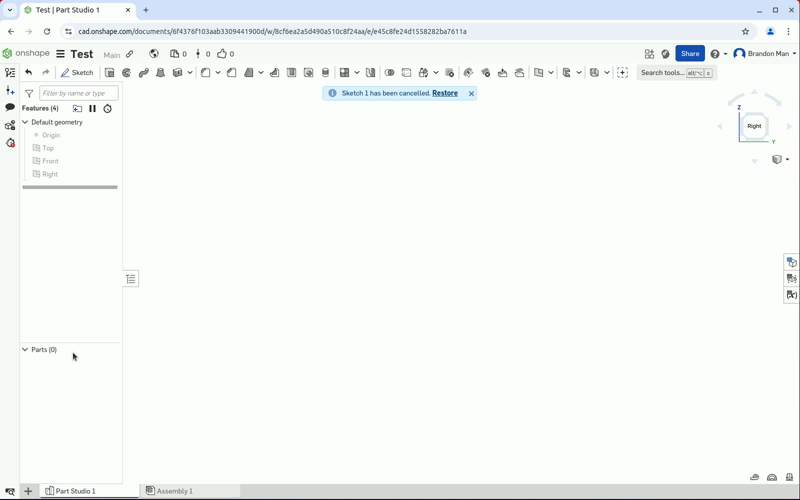
key_up(shift)
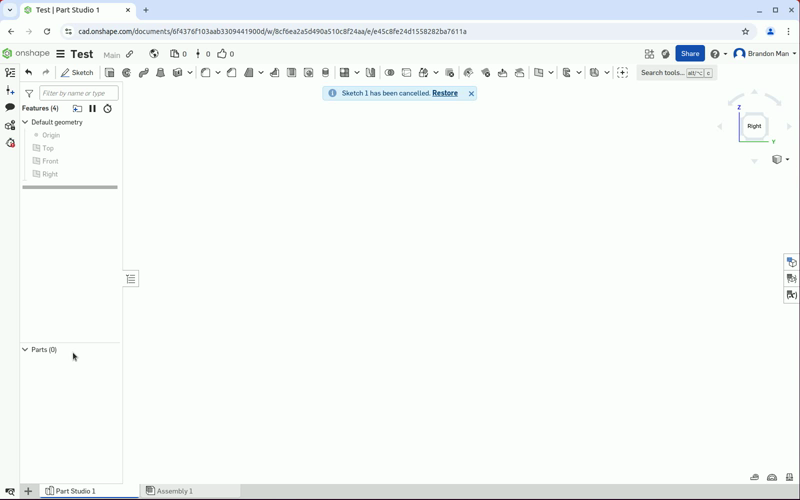
mouse_move(73, 352)
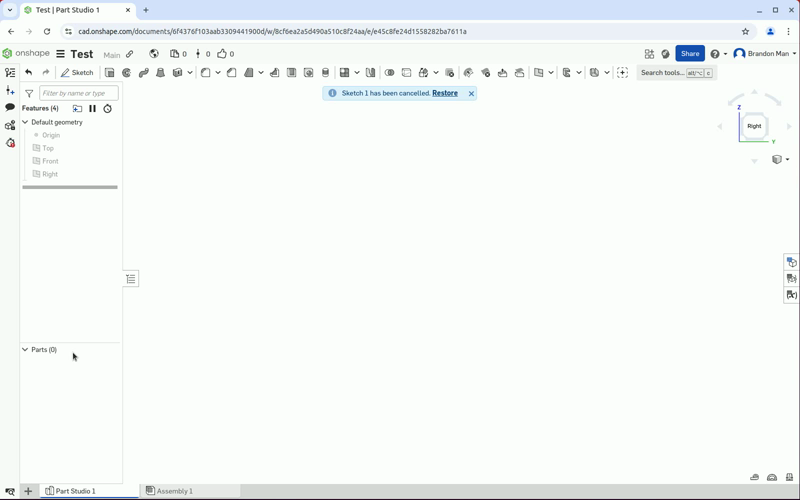
key(shift+y)
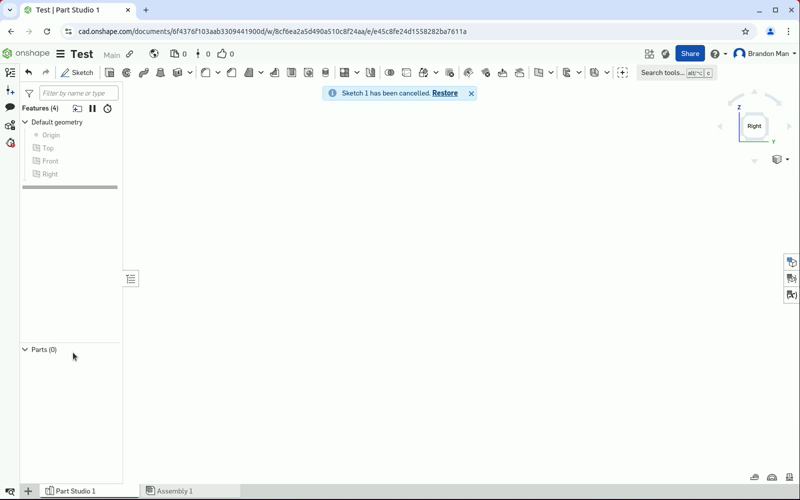
key(shift+s)
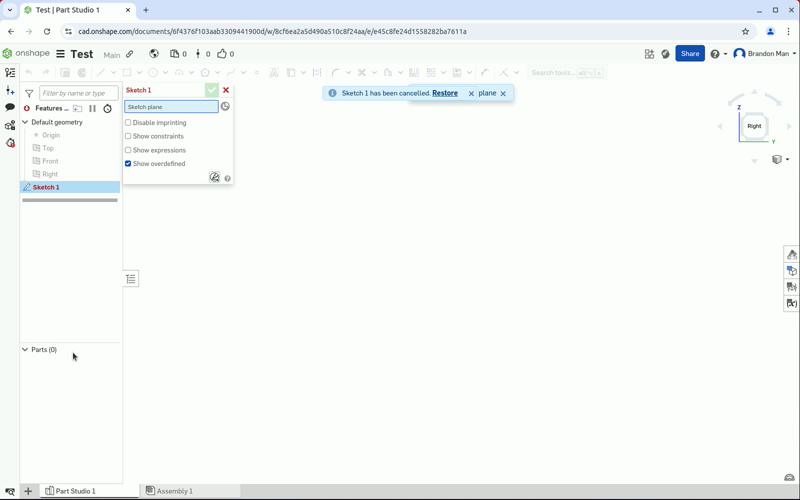
mouse_move(73, 176)
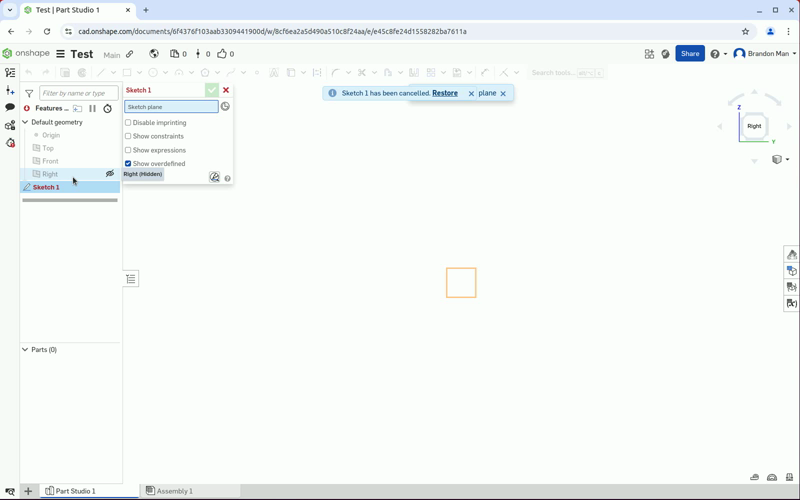
click(73, 176)
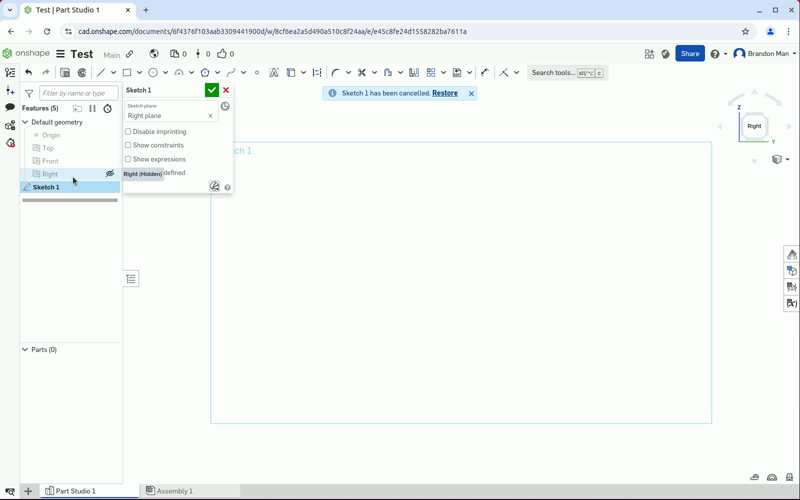
mouse_move(73, 352)
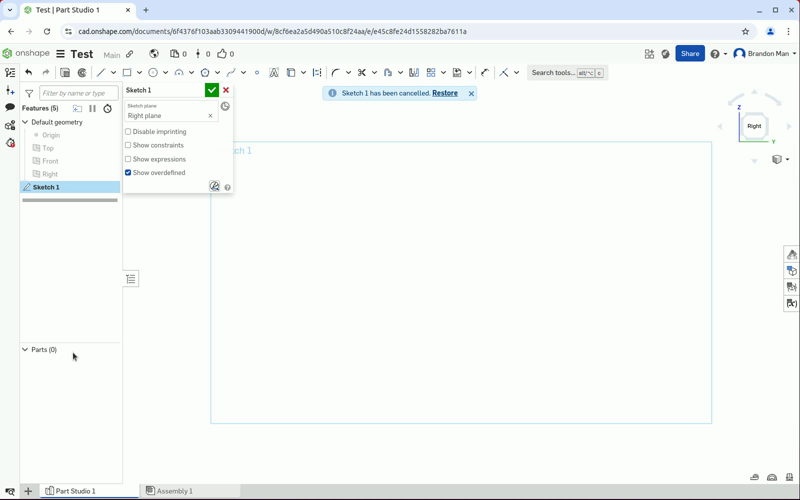
key(y)
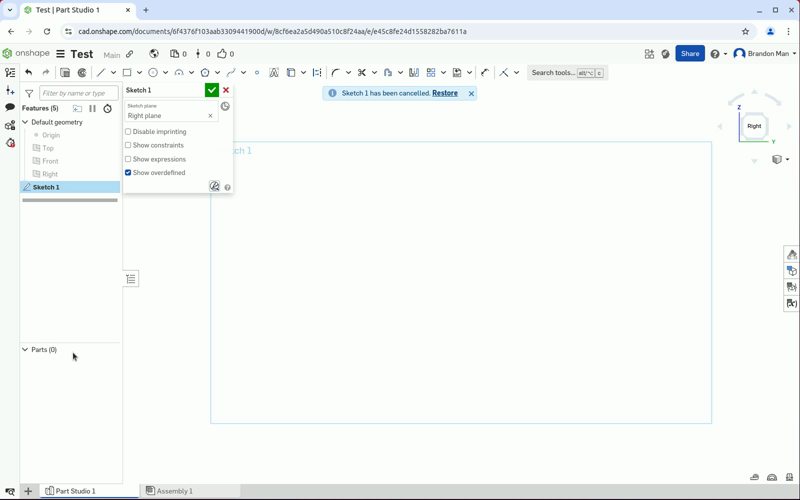
key(l)
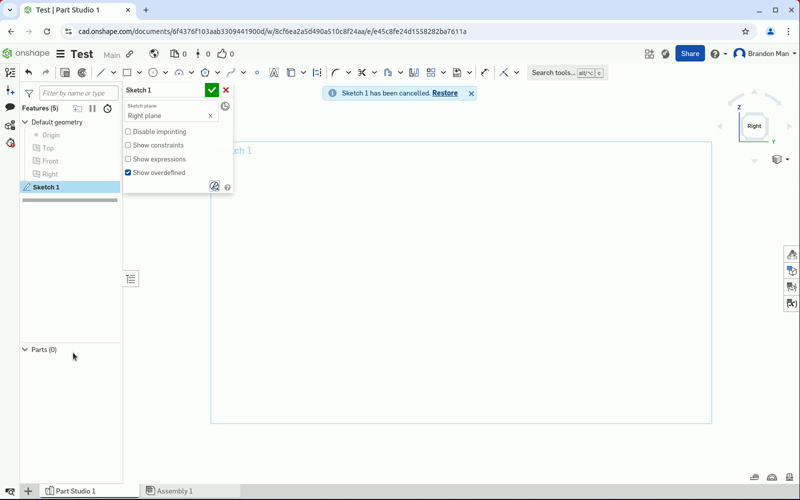
key_down(shift)
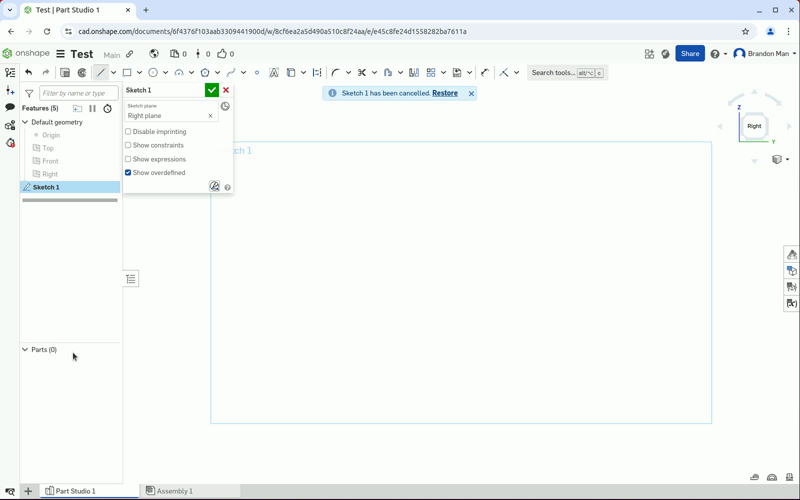
mouse_move(385, 282)
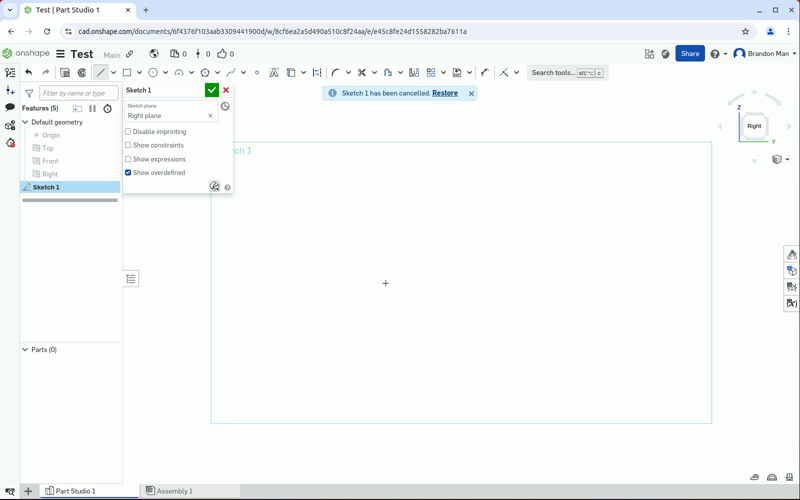
click(385, 282)
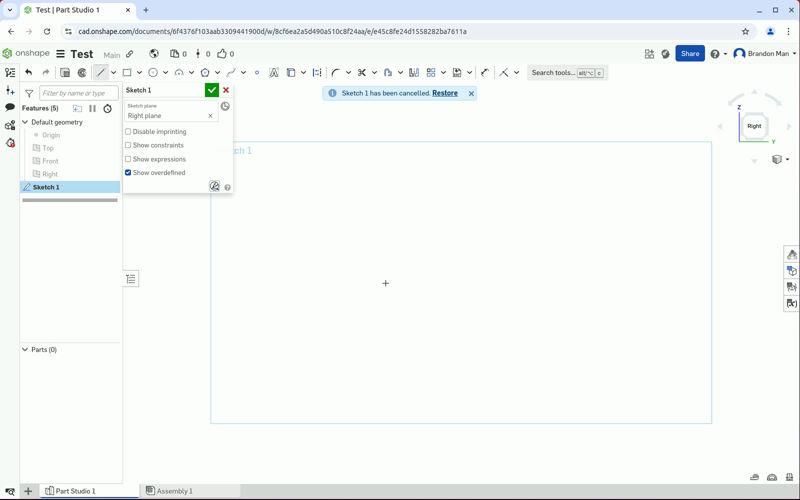
key_up(shift)
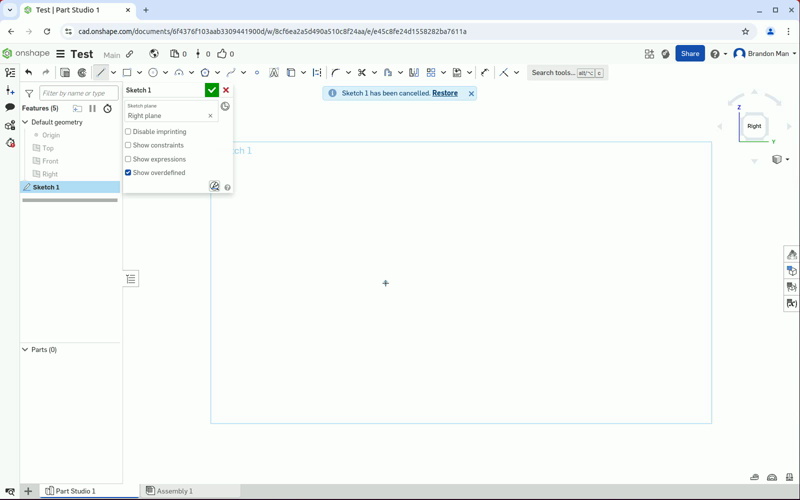
key_down(shift)
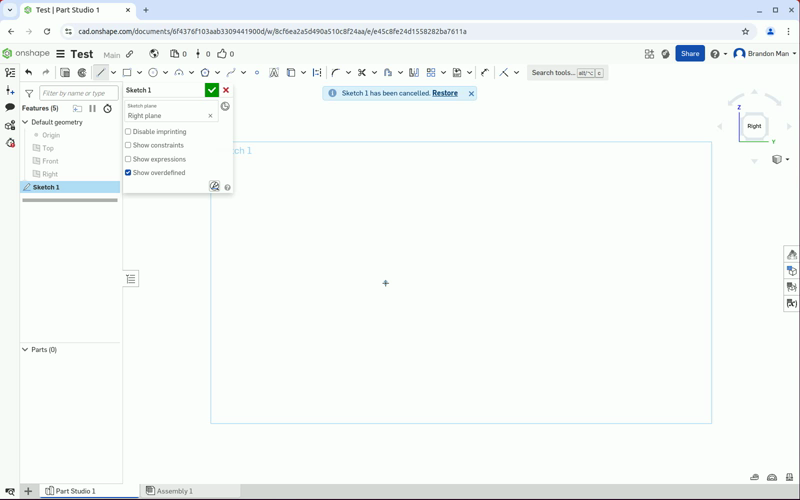
mouse_move(460, 282)
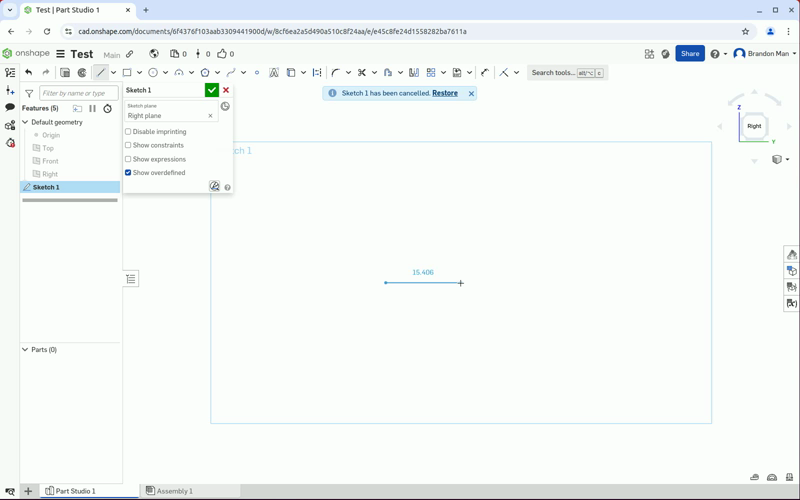
click(460, 282)
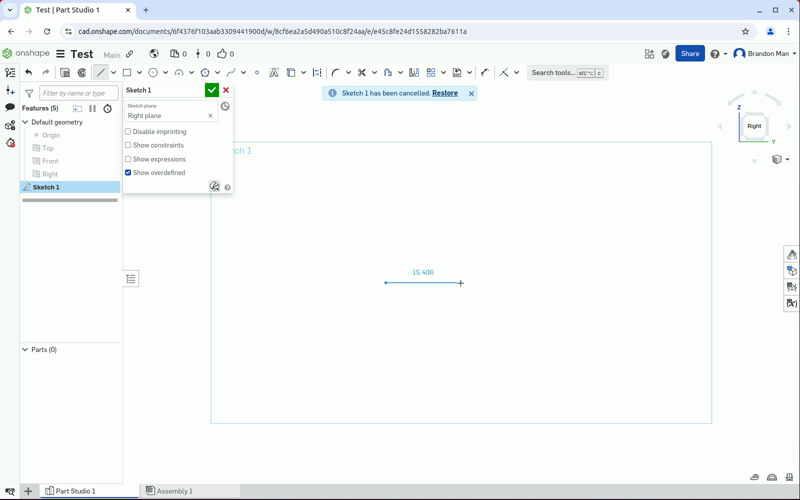
key_up(shift)
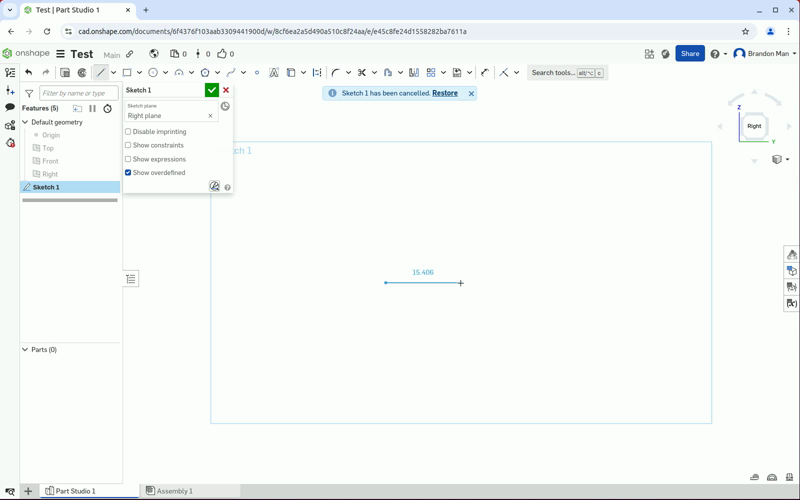
key_down(shift)
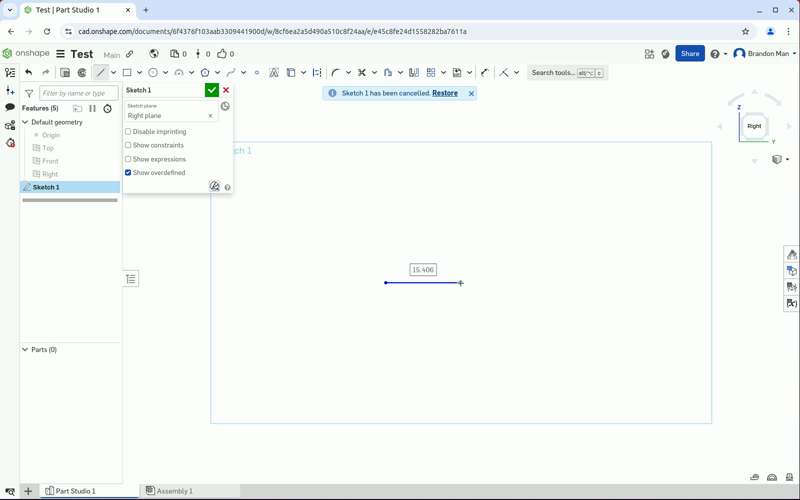
mouse_move(460, 189)
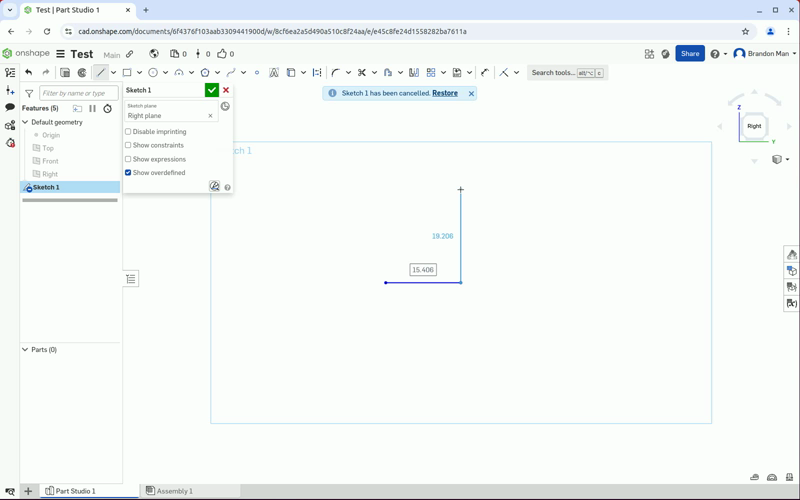
click(460, 189)
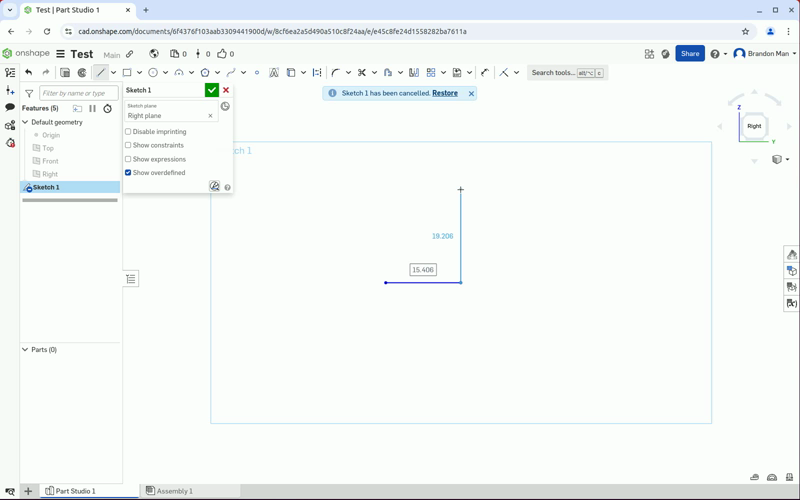
key_up(shift)
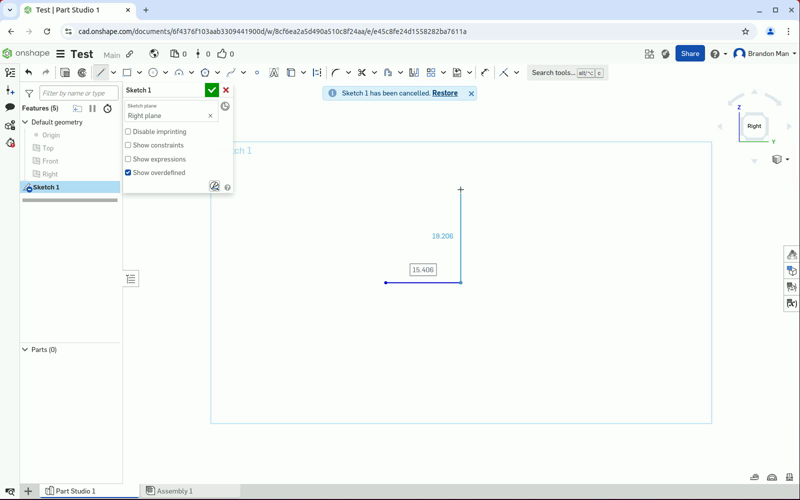
key_down(shift)
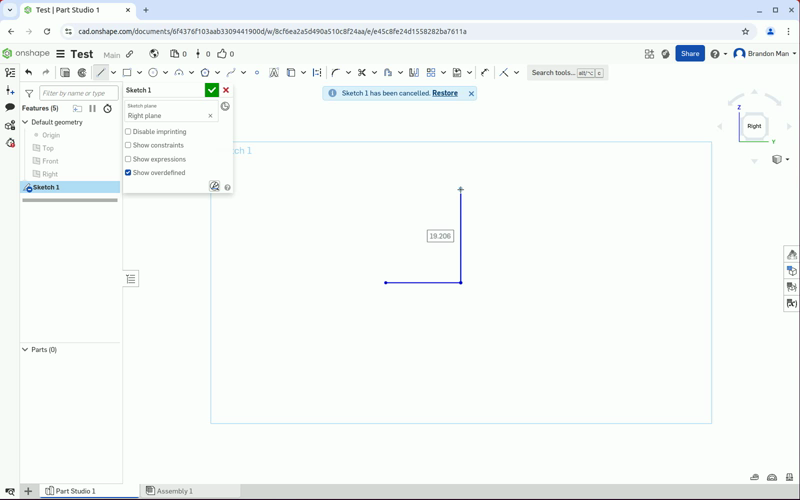
mouse_move(490, 189)
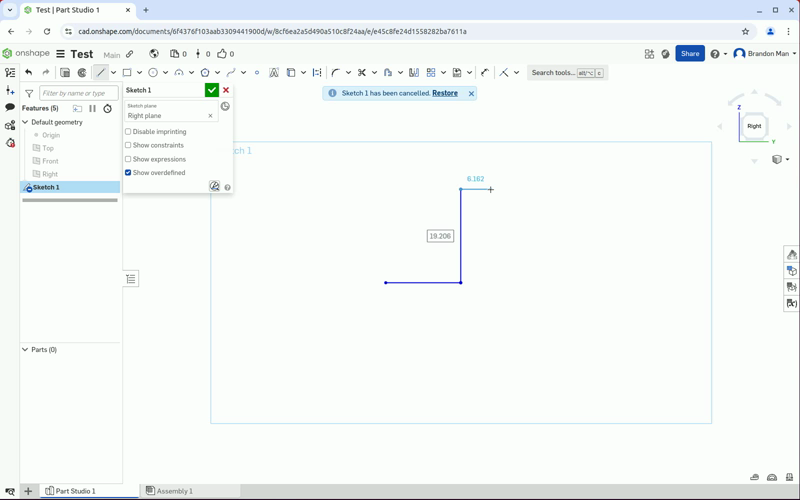
mouse_move(423, 189)
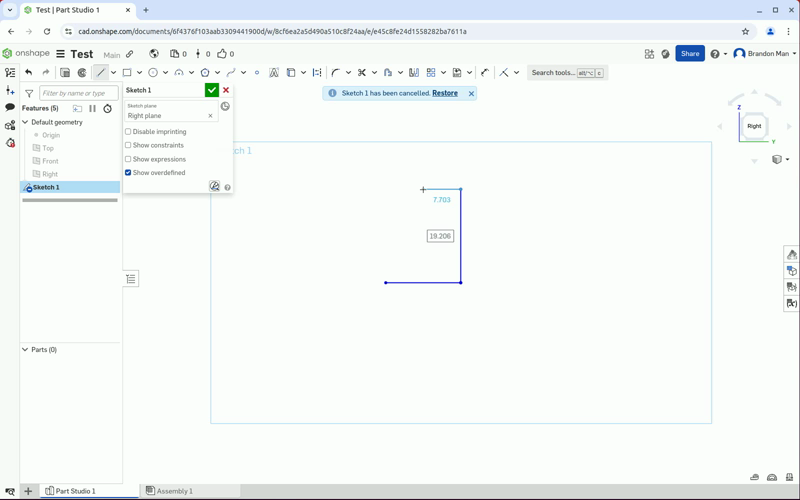
click(423, 189)
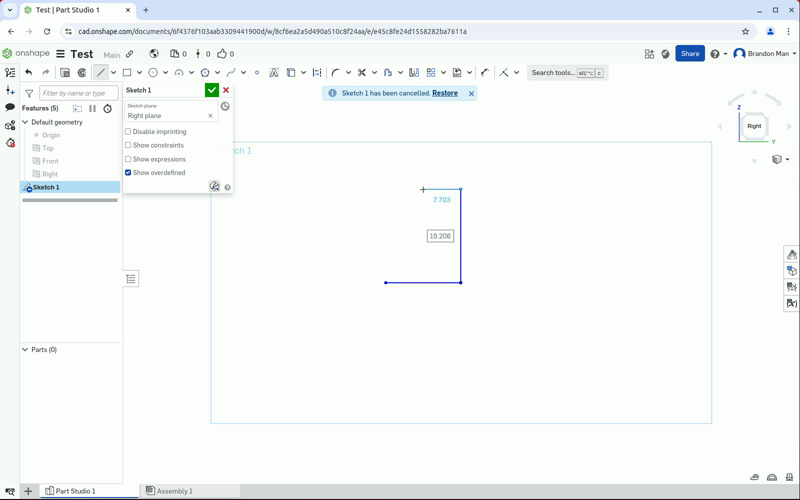
key_up(shift)
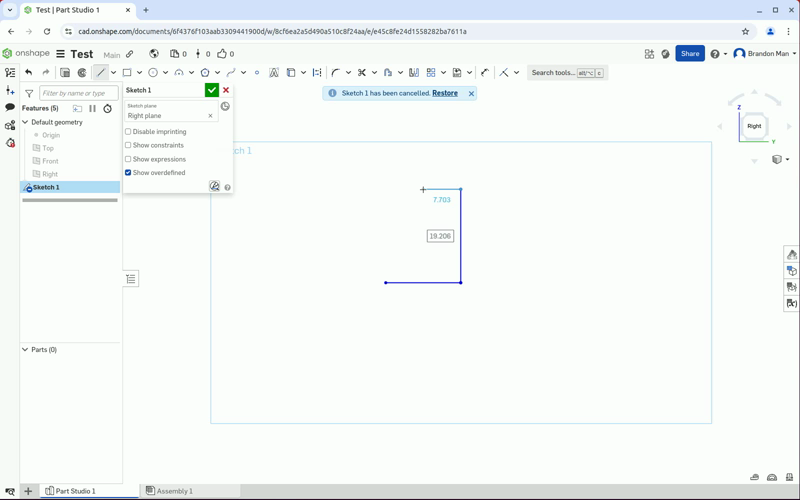
key_down(shift)
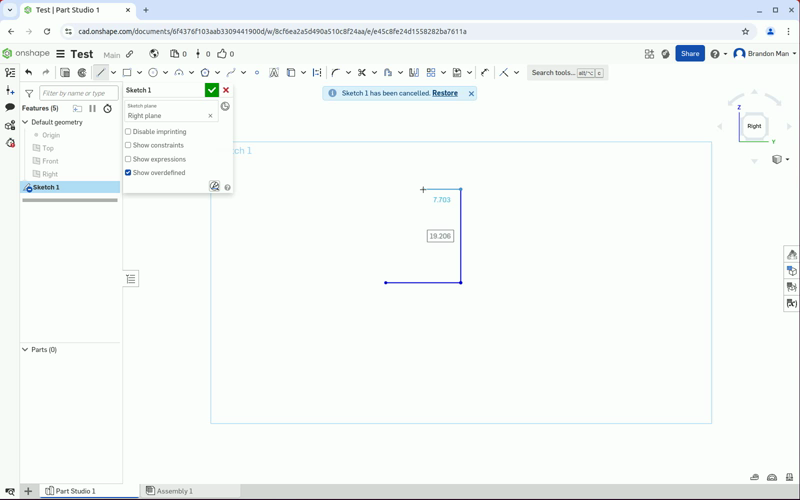
mouse_move(453, 189)
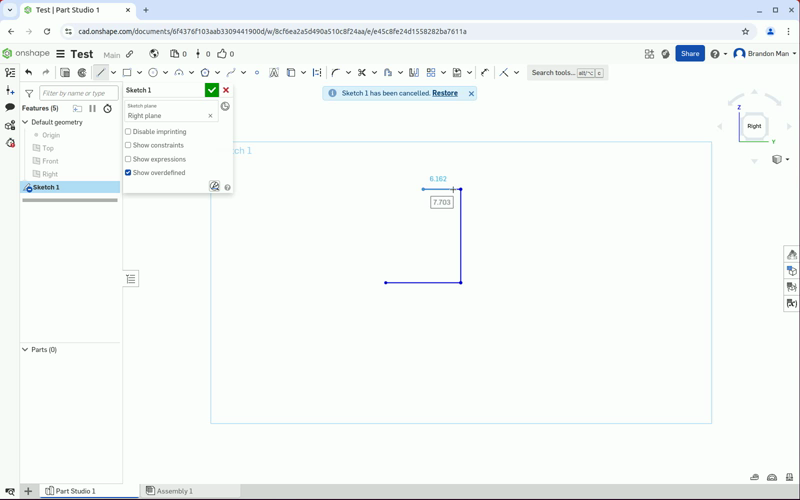
mouse_move(423, 245)
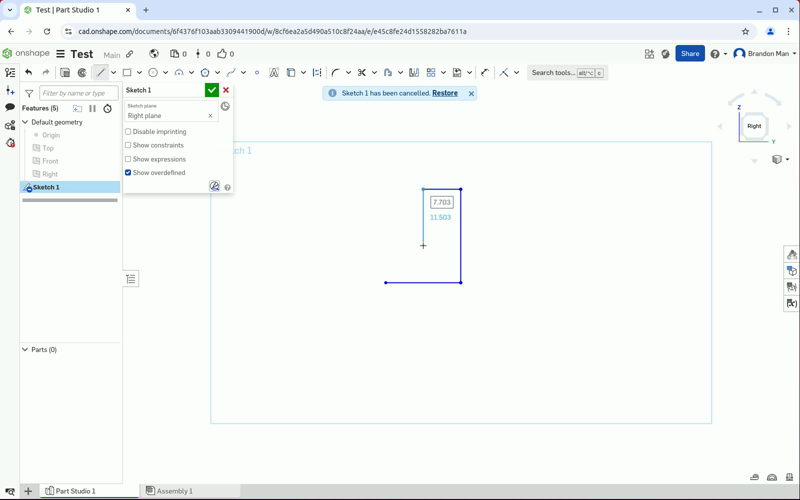
click(423, 245)
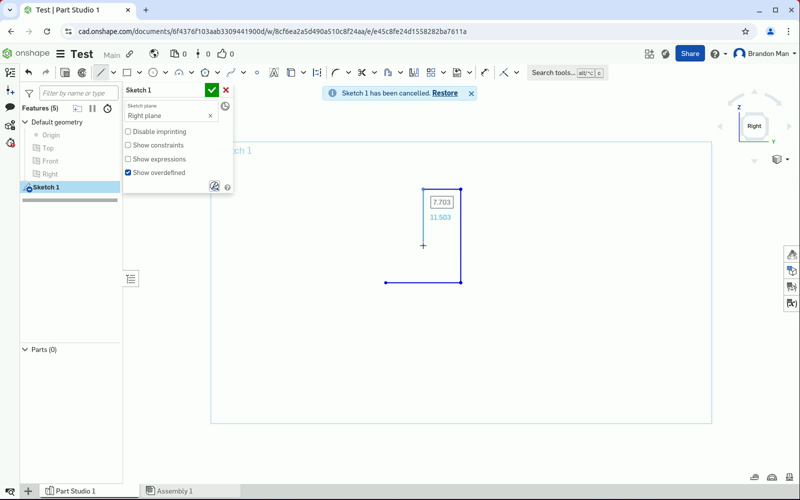
key_up(shift)
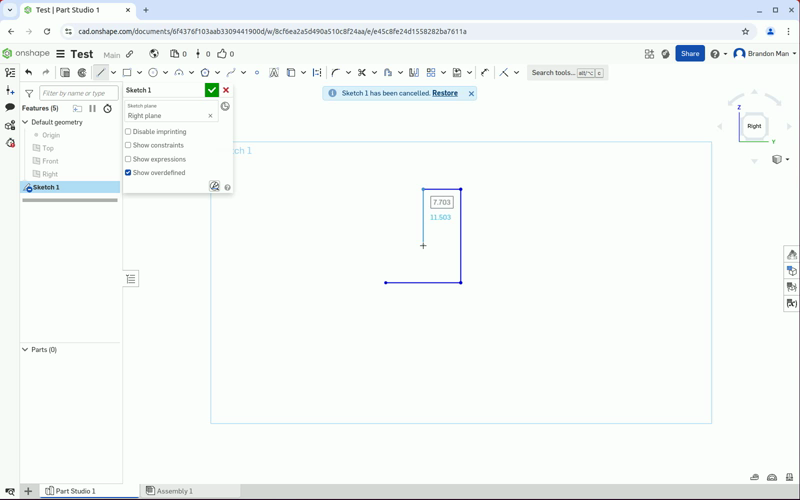
key_down(shift)
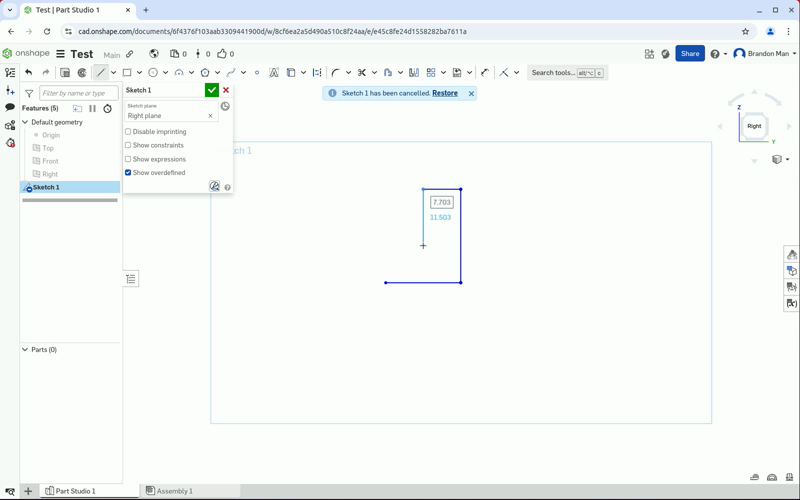
mouse_move(453, 245)
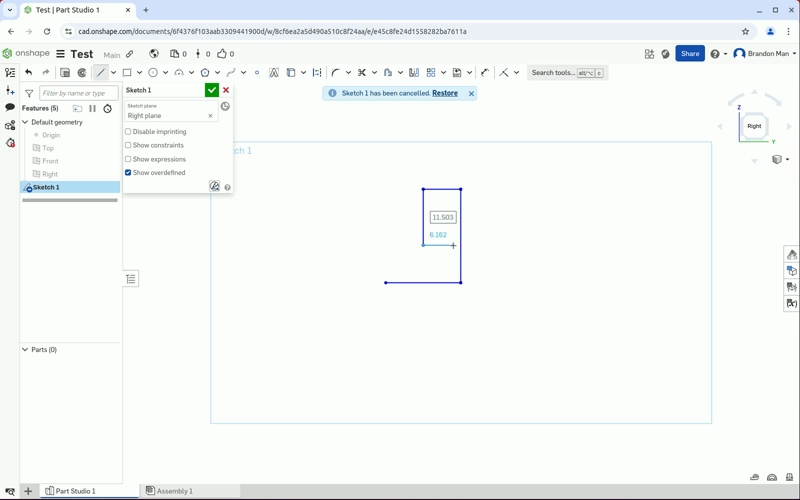
mouse_move(385, 245)
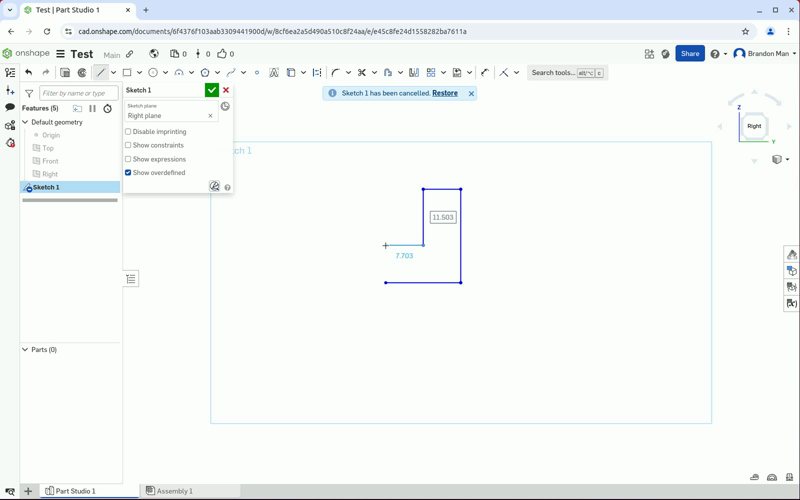
click(385, 245)
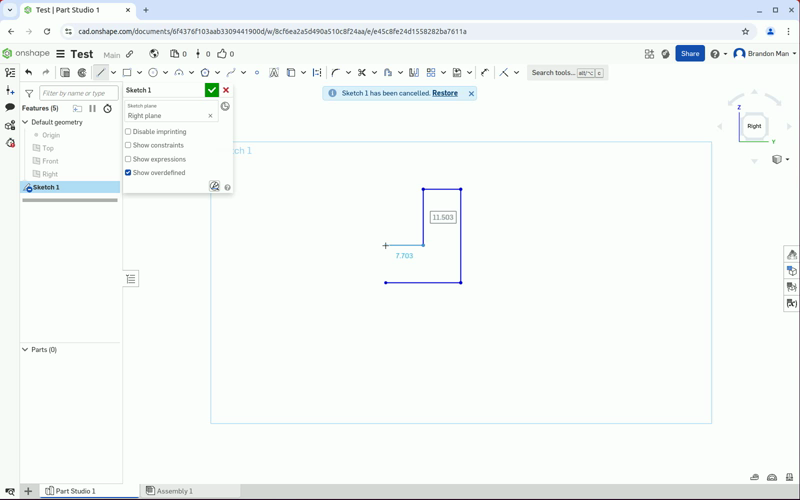
key_up(shift)
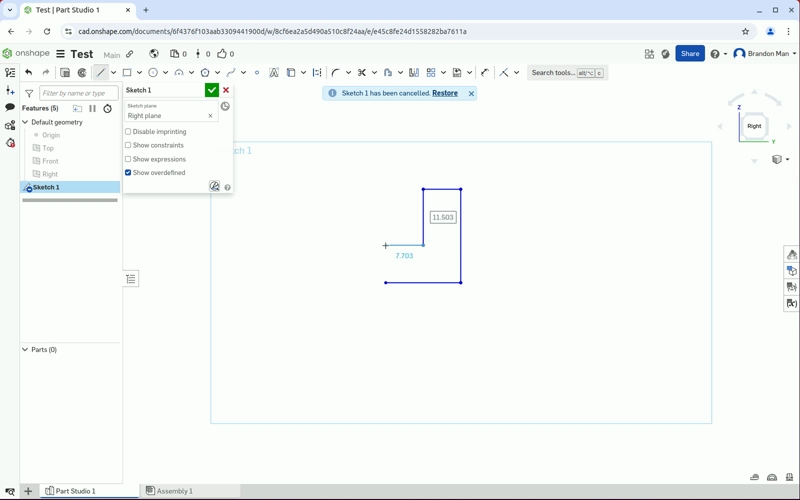
mouse_move(415, 245)
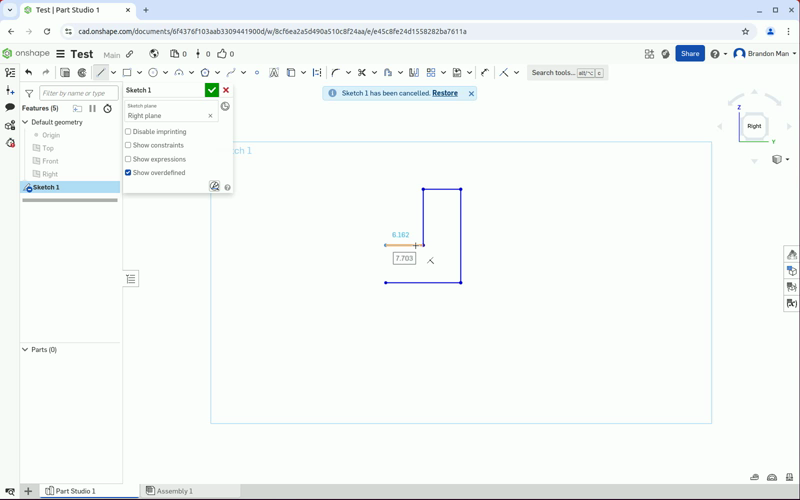
key_down(shift)
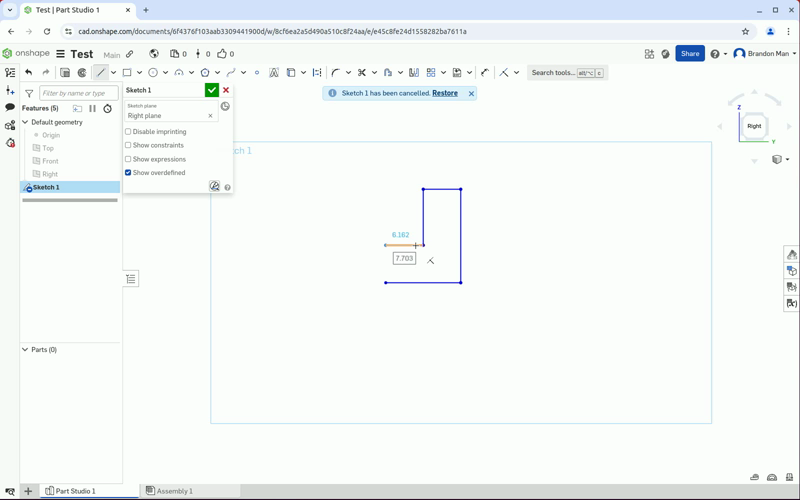
mouse_move(385, 282)
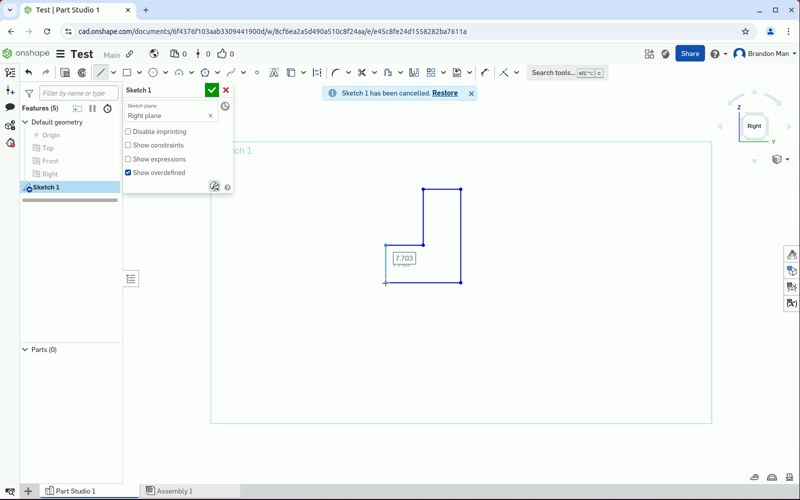
key_up(shift)
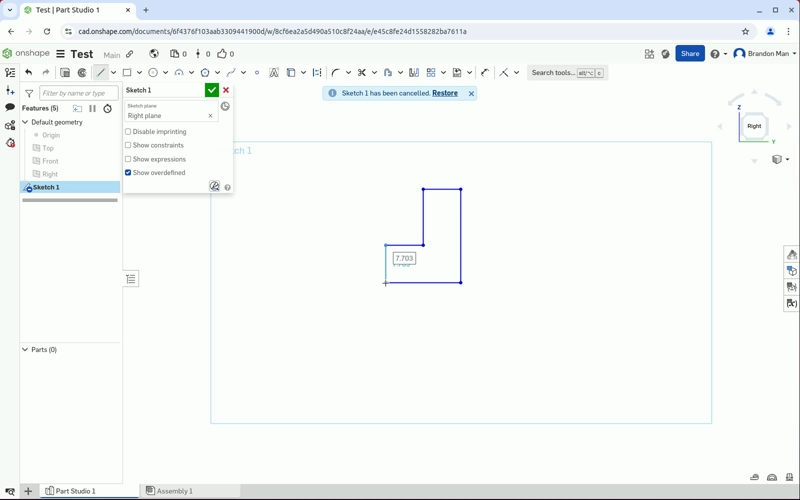
click(385, 282)
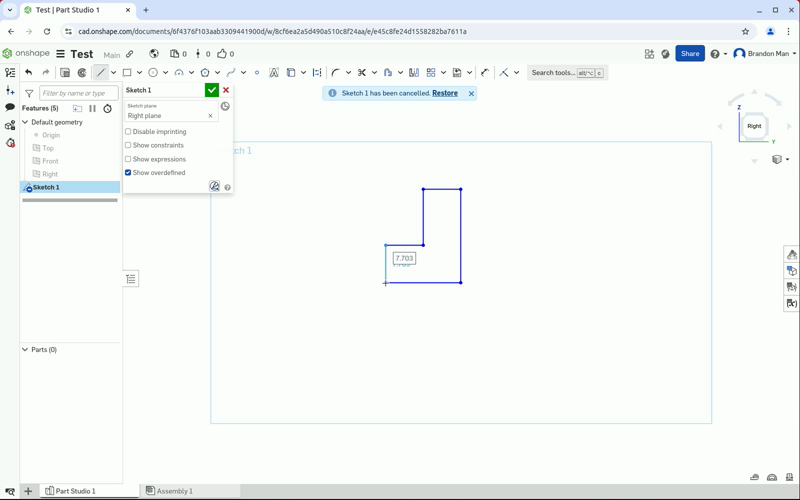
key(esc)
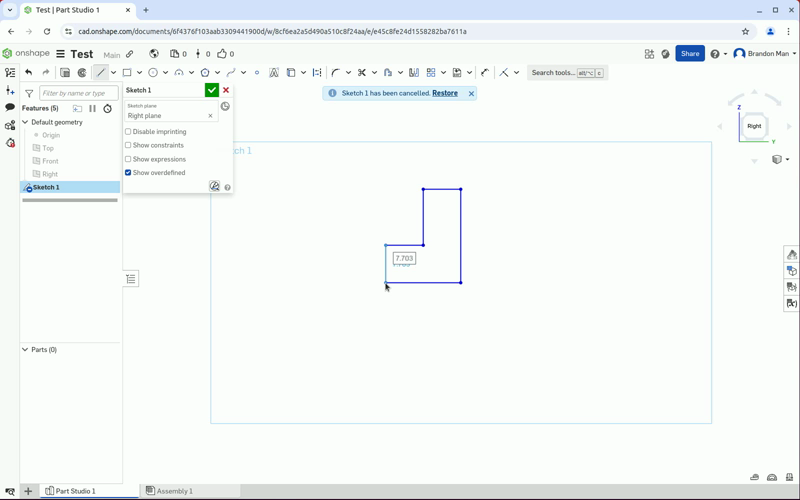
mouse_move(436, 210)
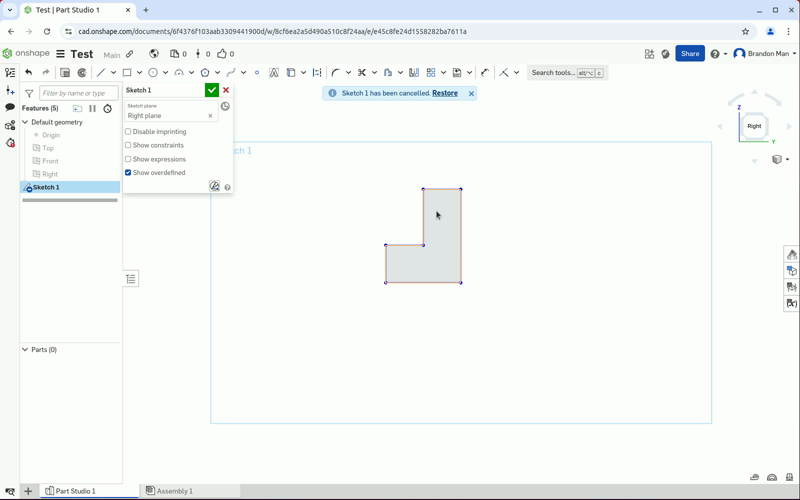
click(436, 210)
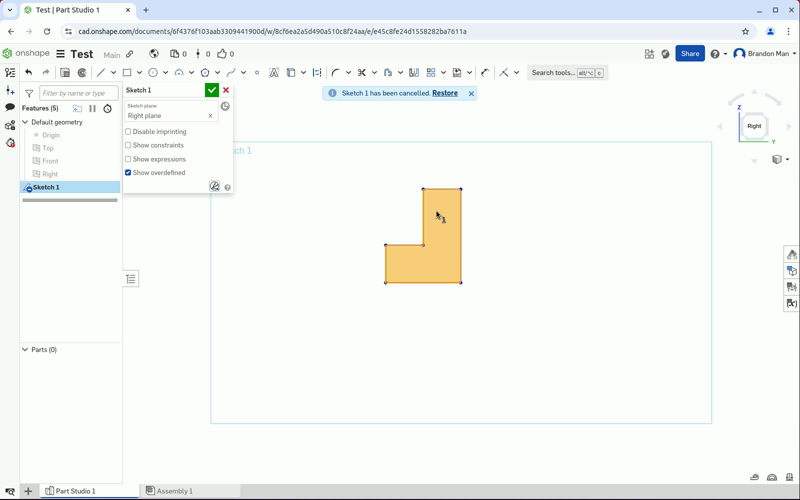
mouse_move(73, 352)
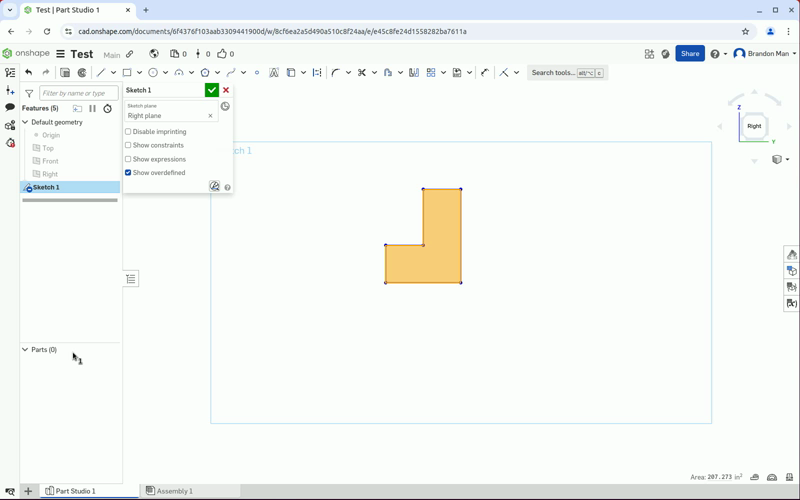
key(shift+y)
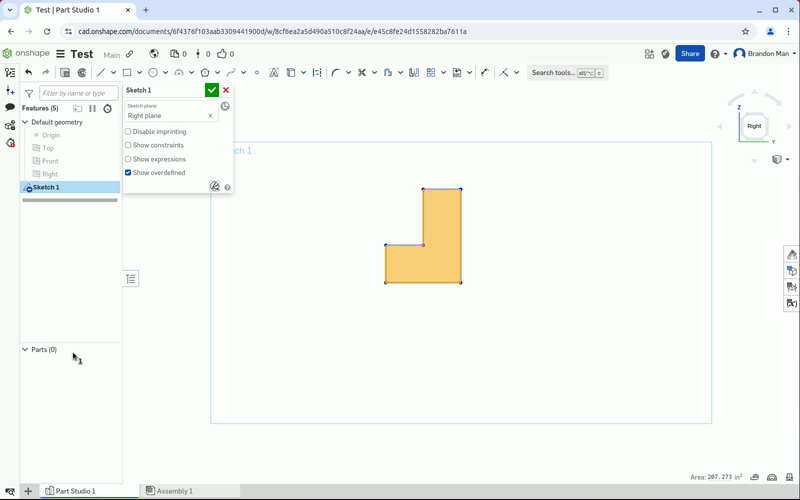
key(shift+e)
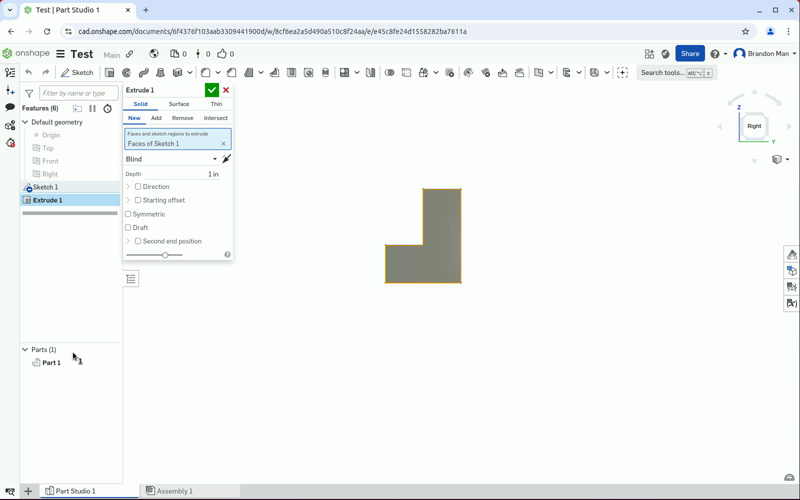
mouse_move(143, 106)
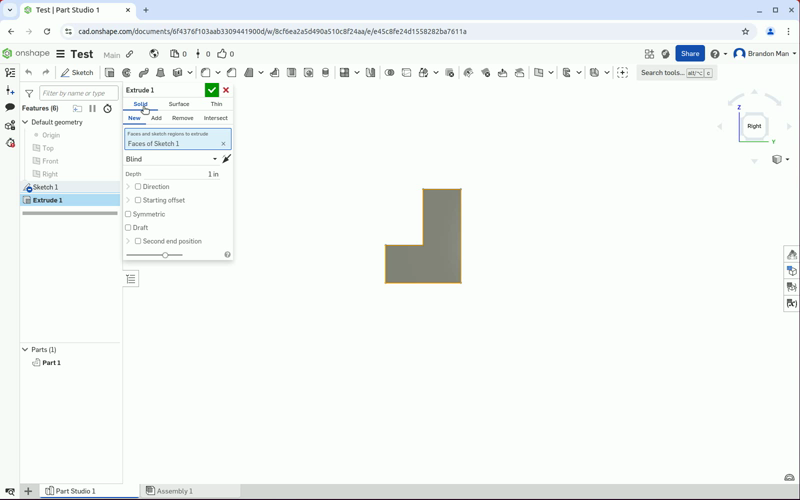
click(143, 106)
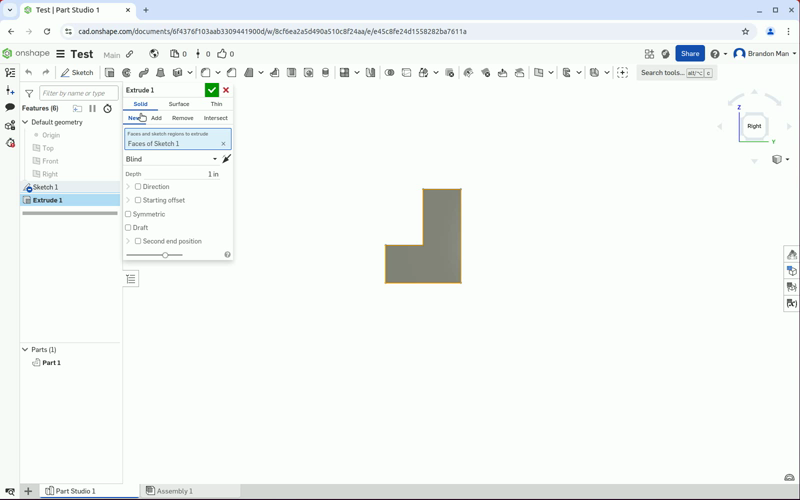
mouse_move(137, 120)
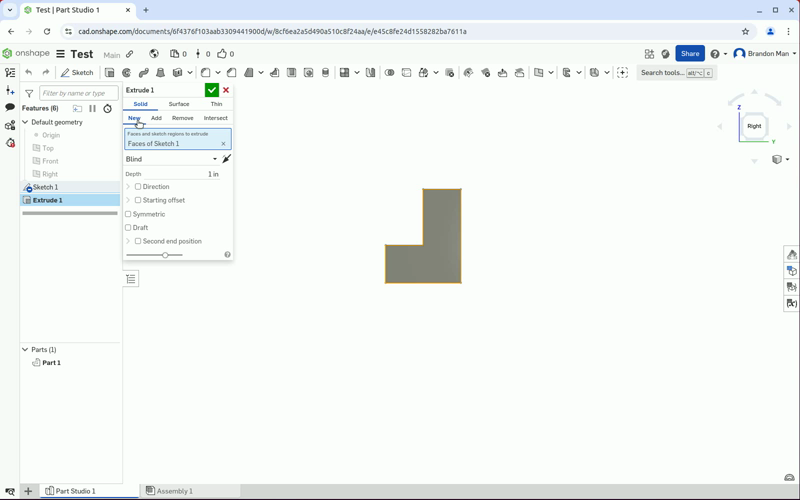
click(137, 120)
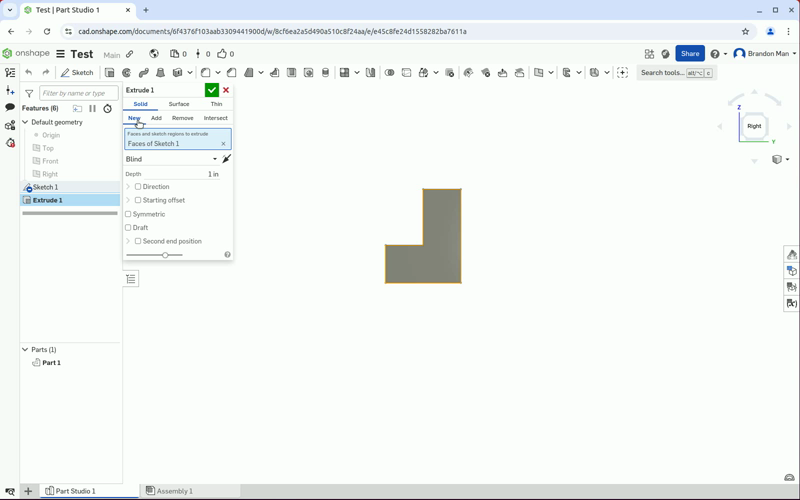
key(tab, 4)
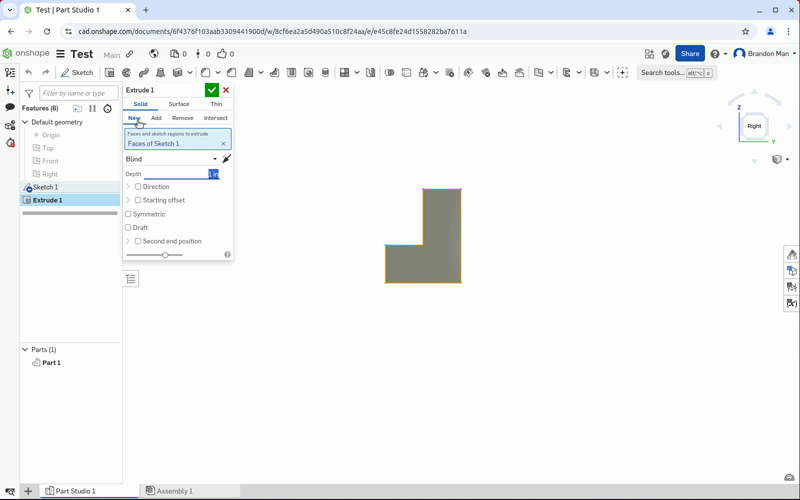
text(23.108)
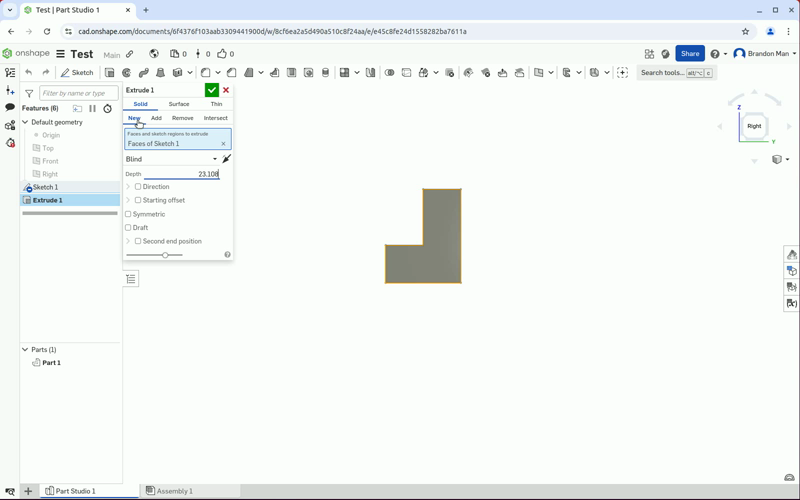
key(enter)
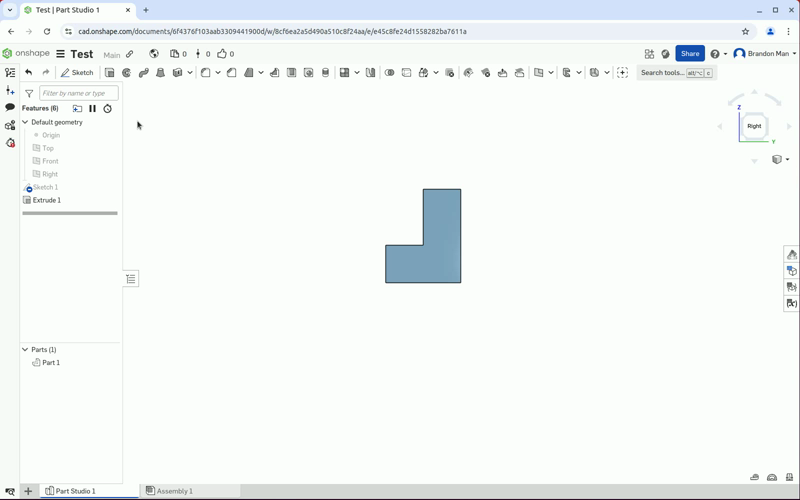
key(shift+h)
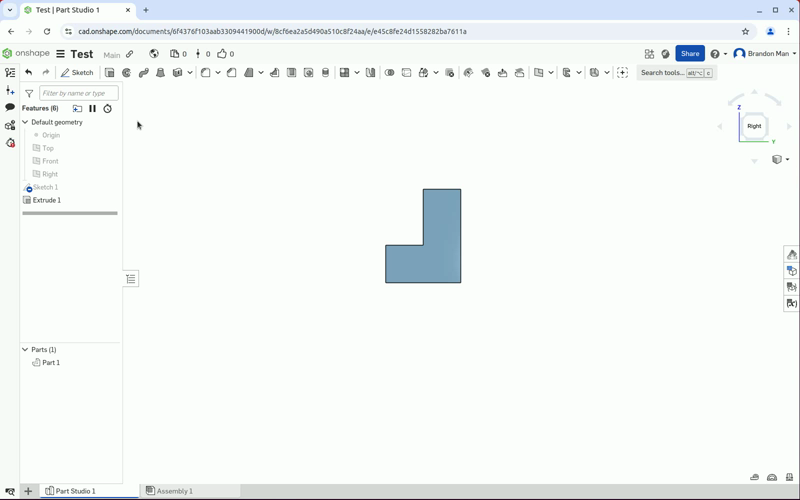
key(shift+h)
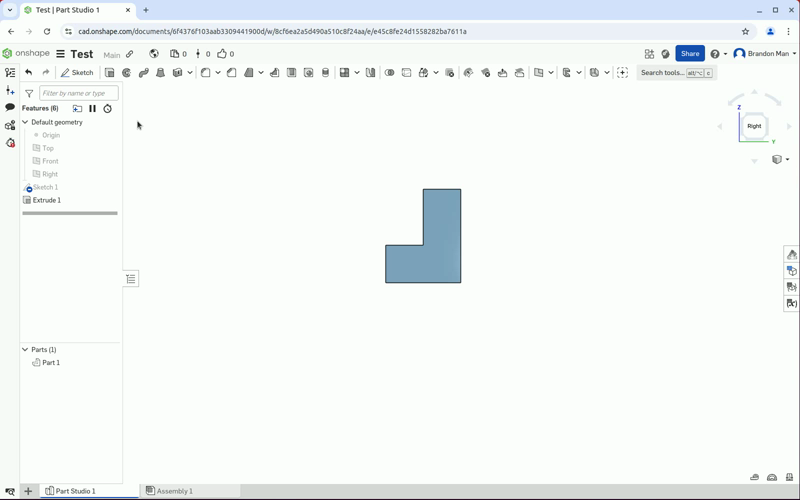
mouse_move(73, 189)
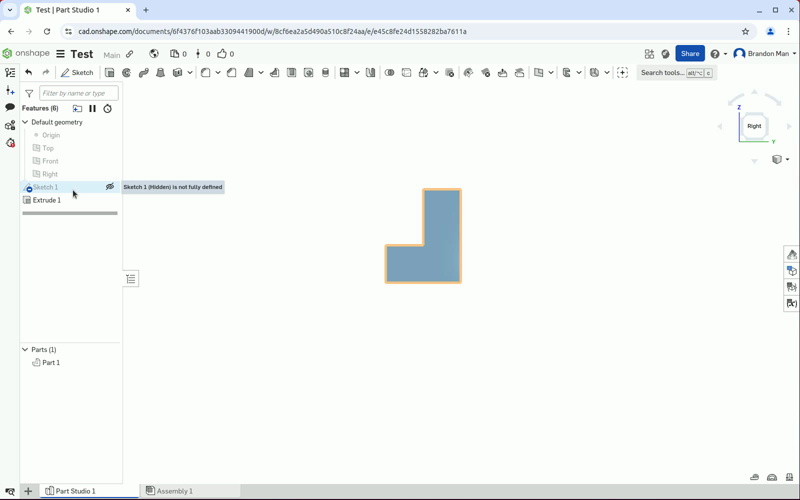
click(73, 189)
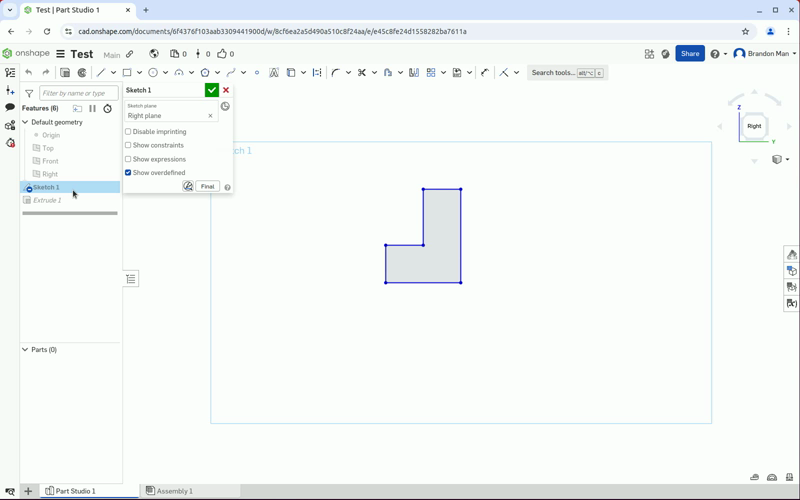
mouse_move(229, 92)
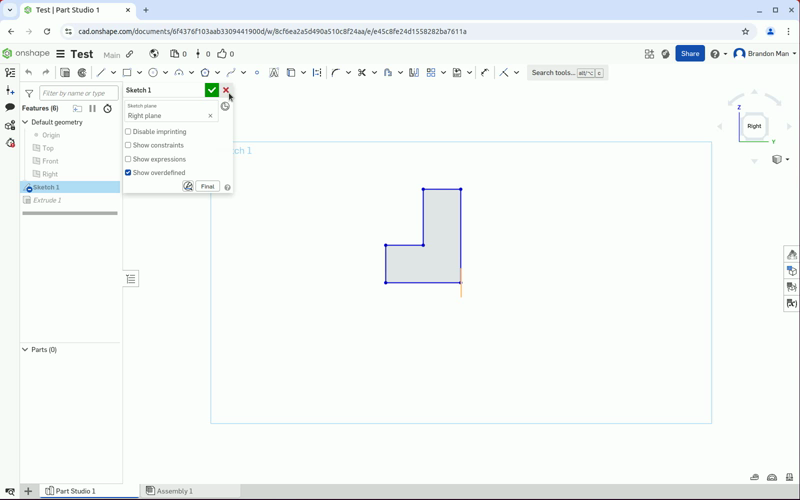
click(229, 92)
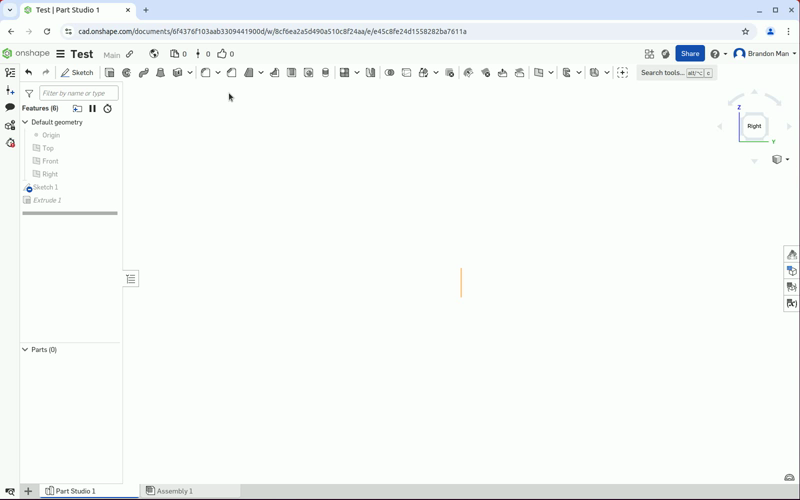
mouse_move(73, 352)
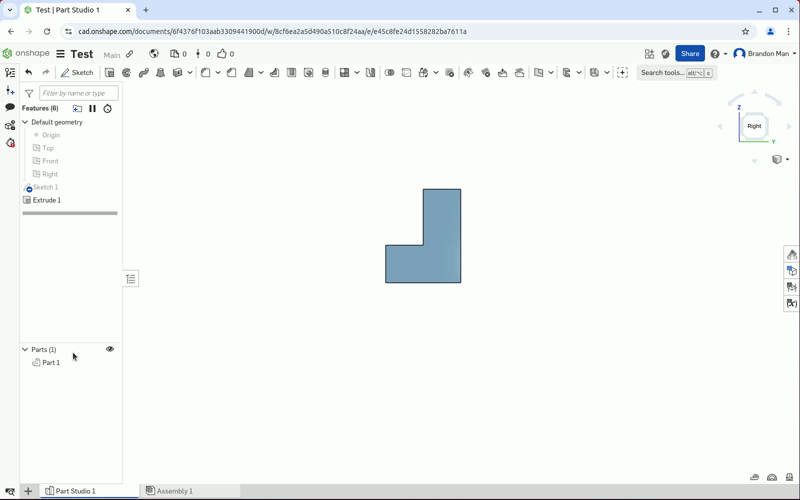
key(y)
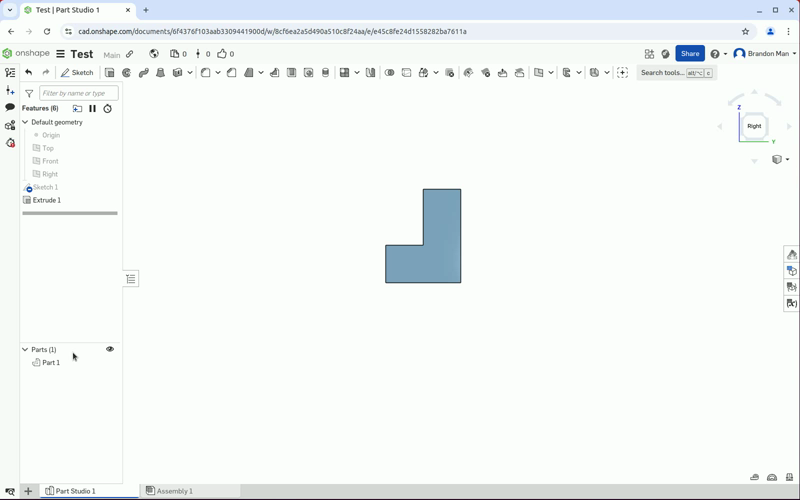
key(shift+p)
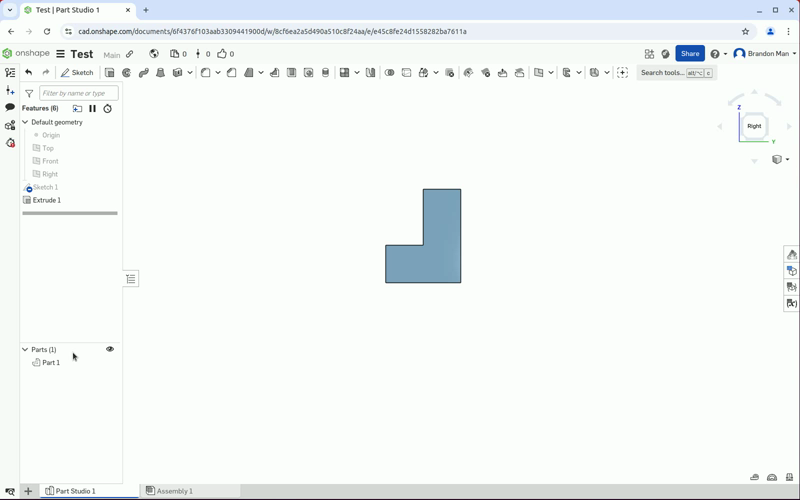
key(space)
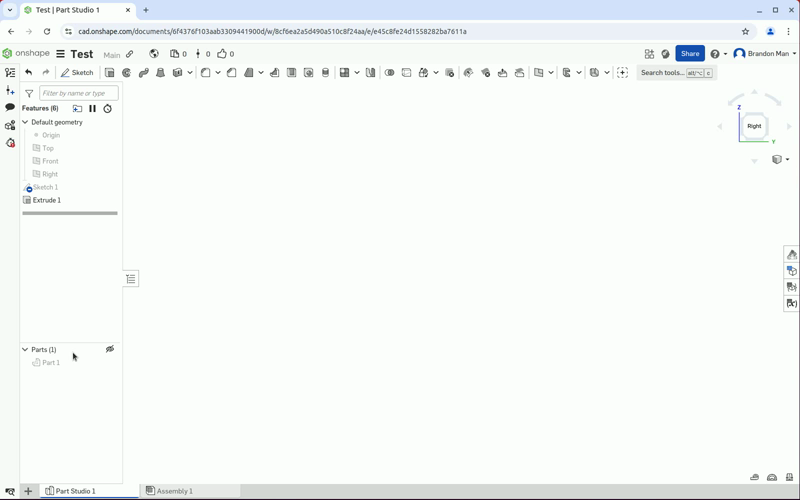
key_down(shift)
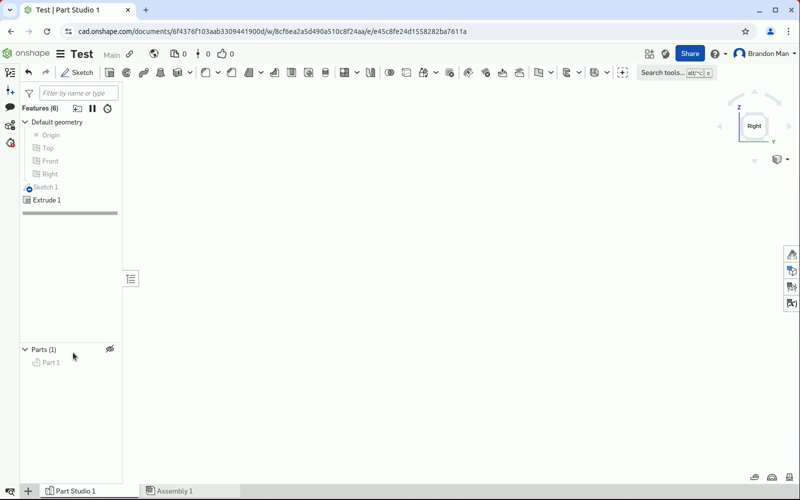
key(right)
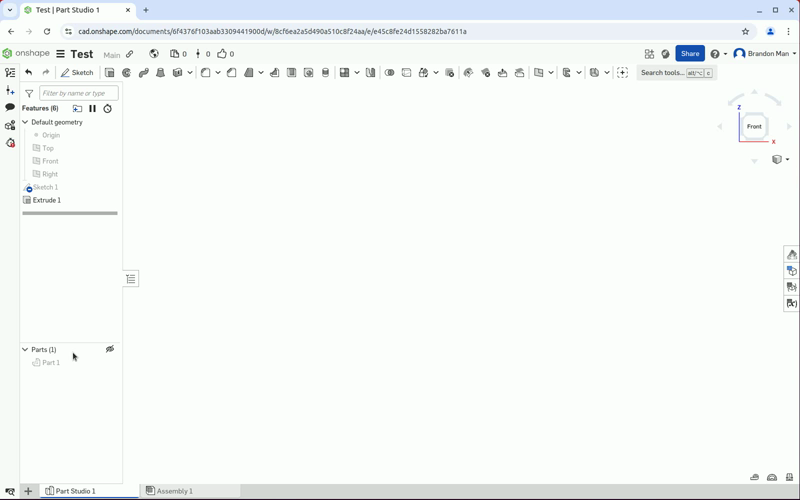
key_up(shift)
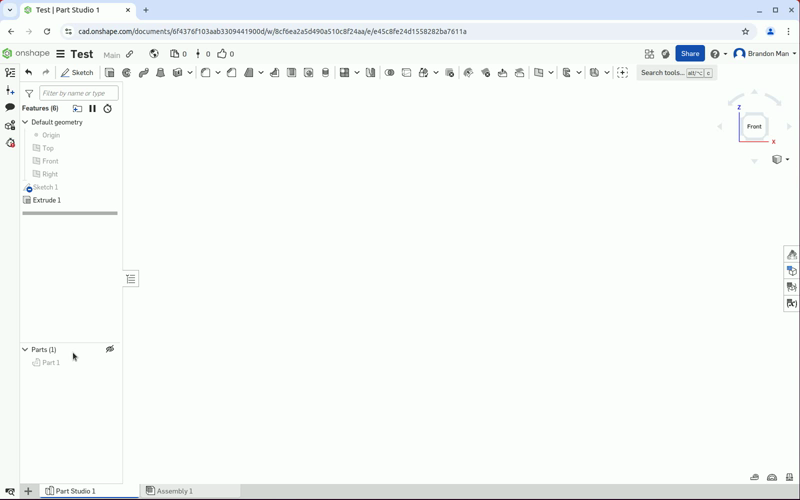
key(space)
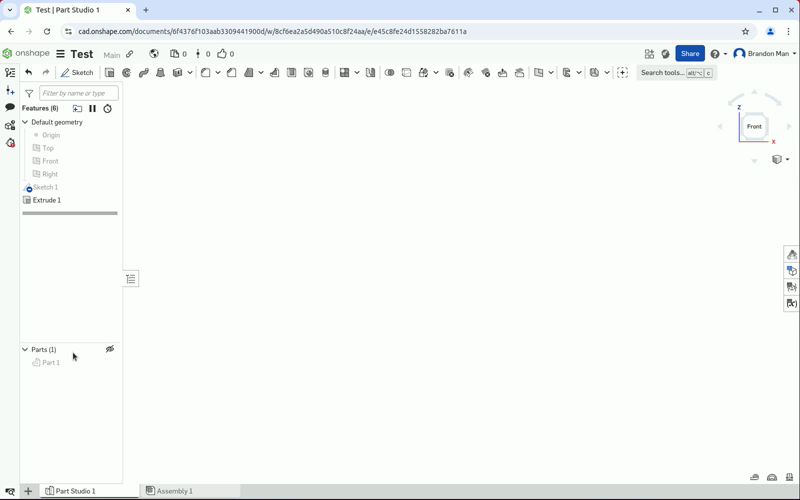
key_down(shift)
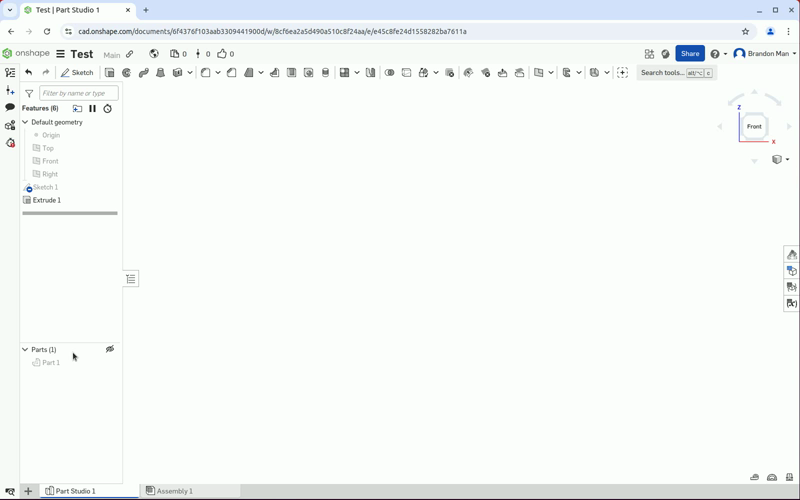
key(down)
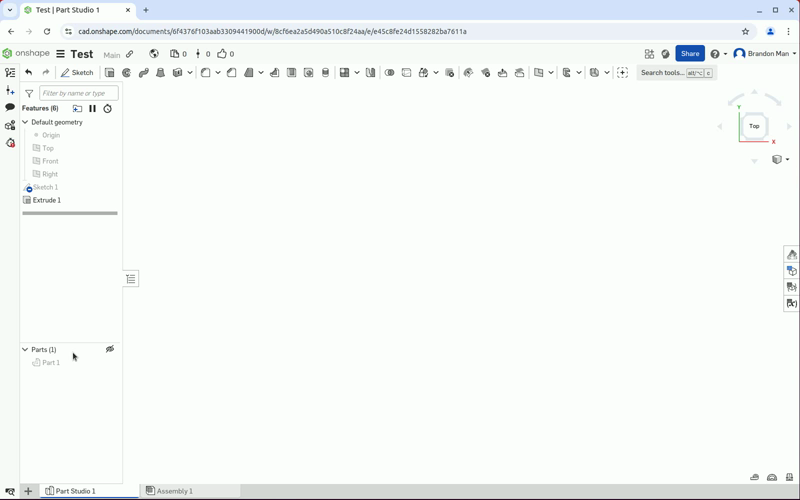
key_up(shift)
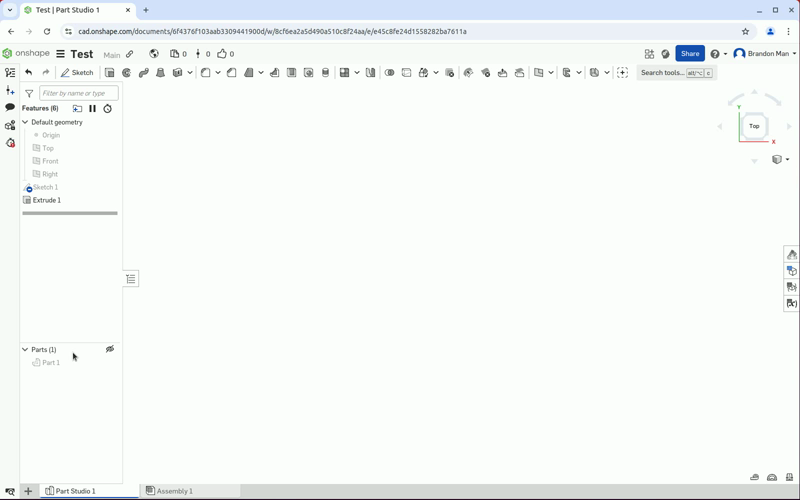
mouse_move(73, 352)
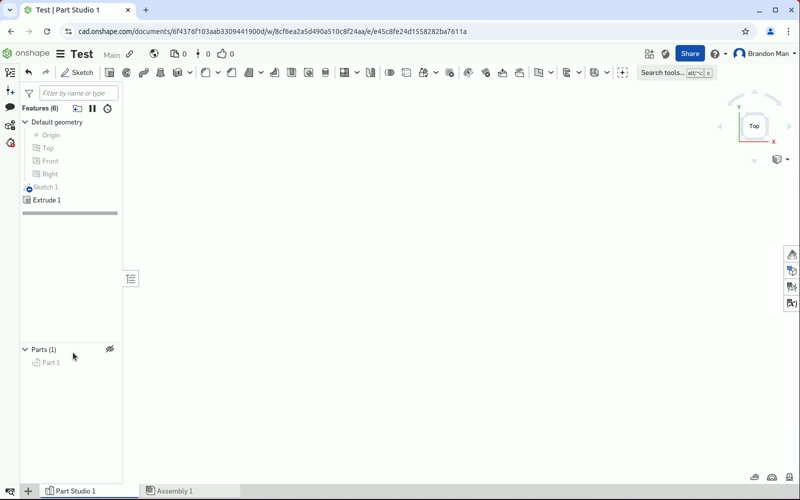
key(shift+y)
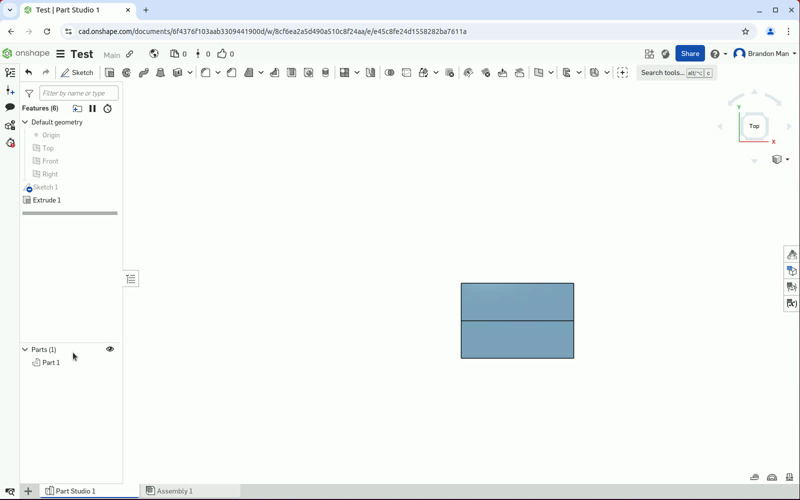
mouse_move(541, 75)
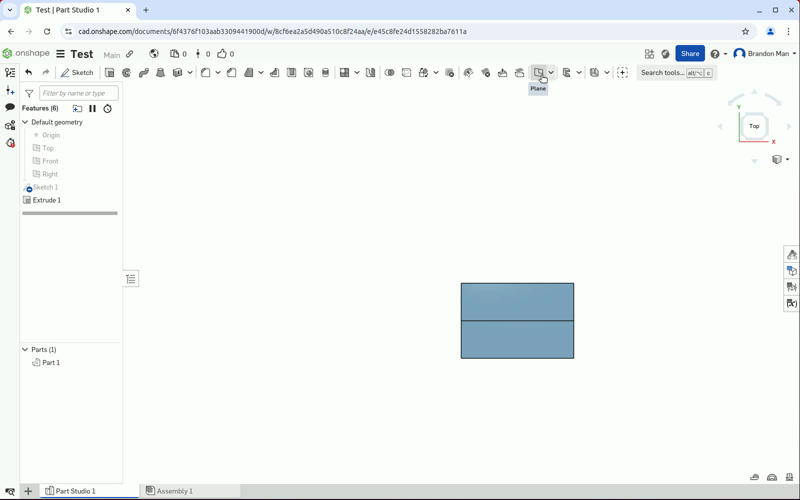
click(541, 75)
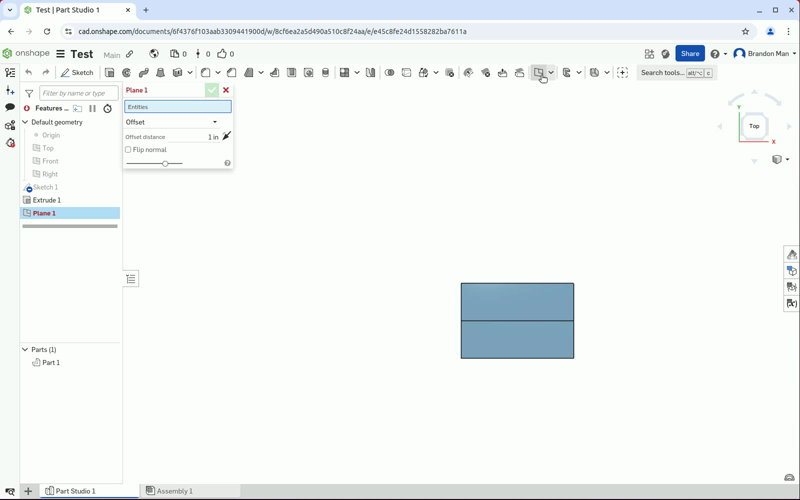
mouse_move(73, 150)
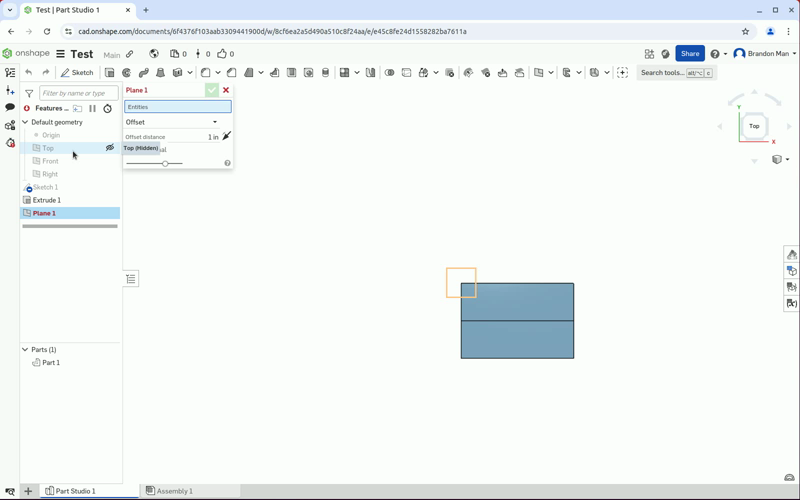
click(73, 150)
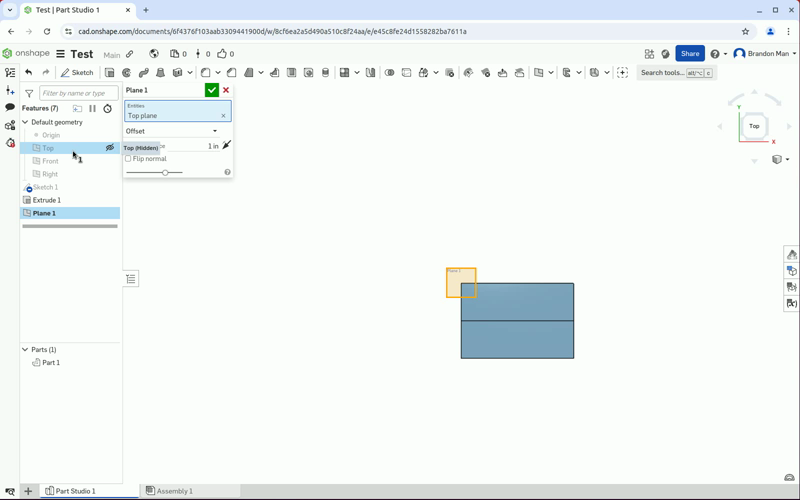
key(tab, 2)
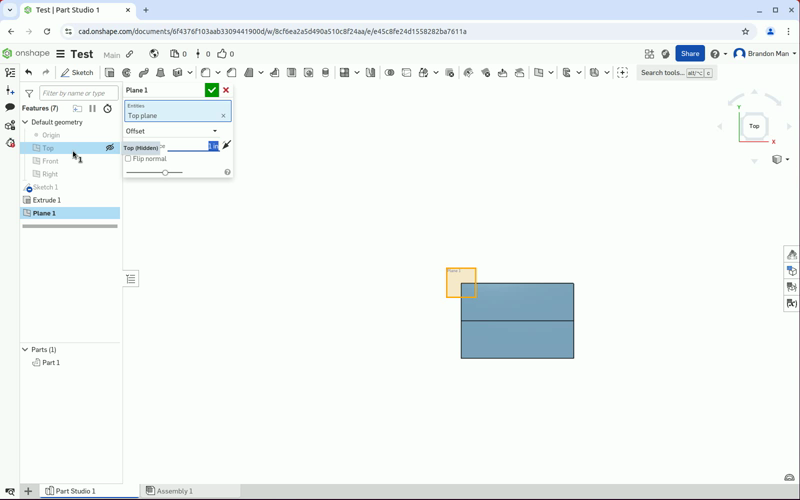
text(19.257)
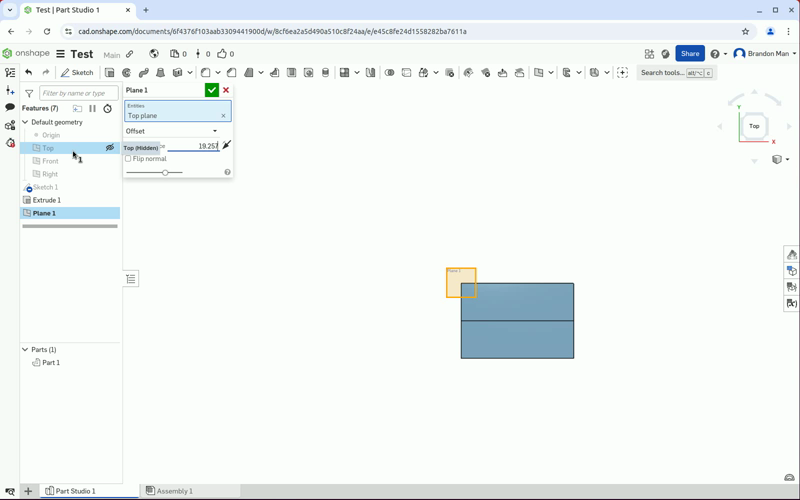
key(enter, 2)
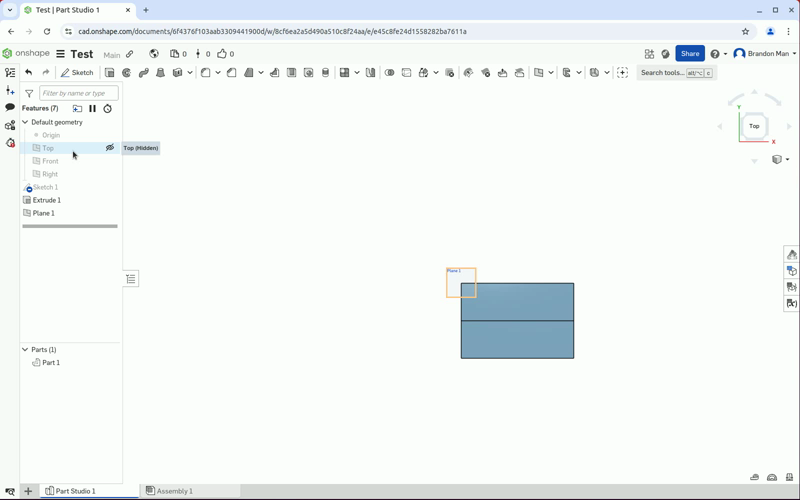
key(shift+s)
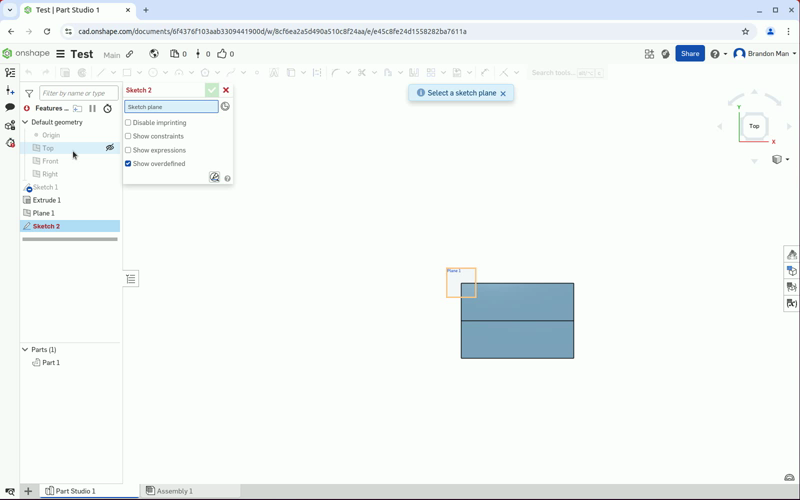
mouse_move(73, 215)
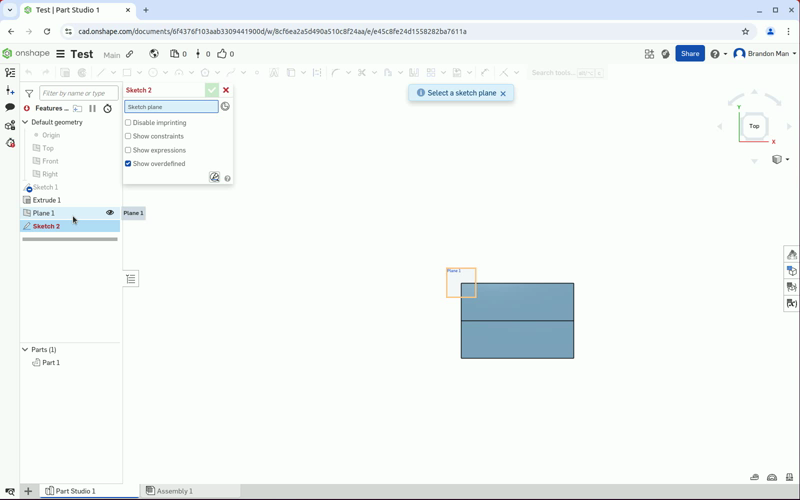
click(73, 215)
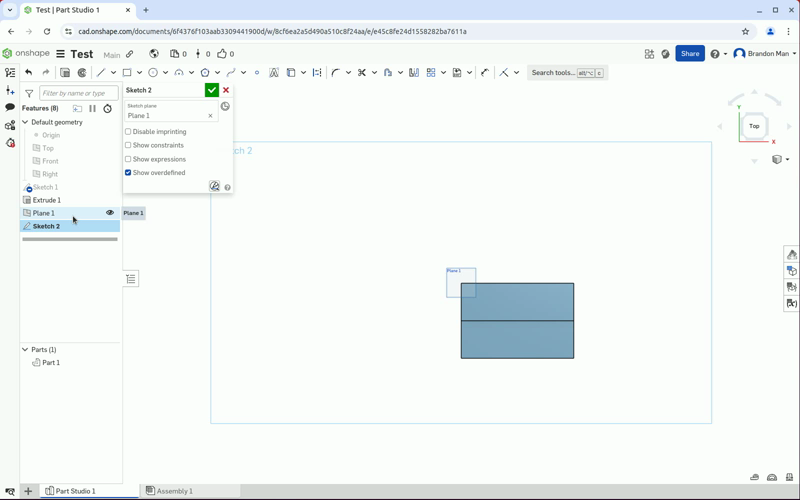
mouse_move(73, 352)
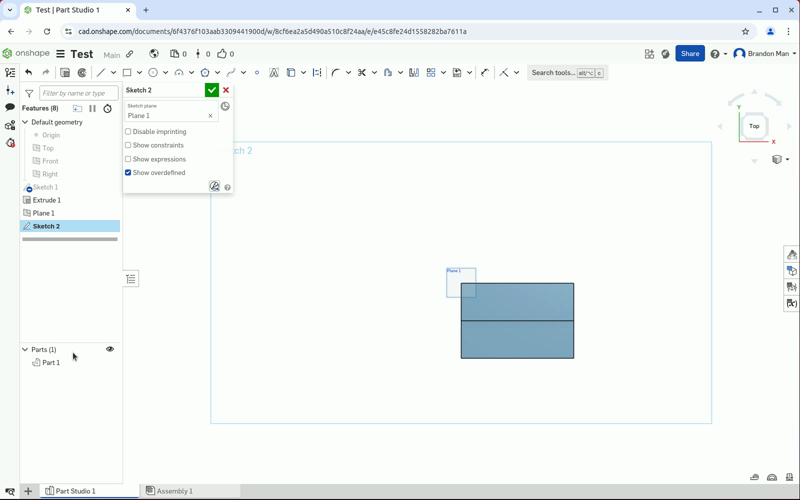
key(y)
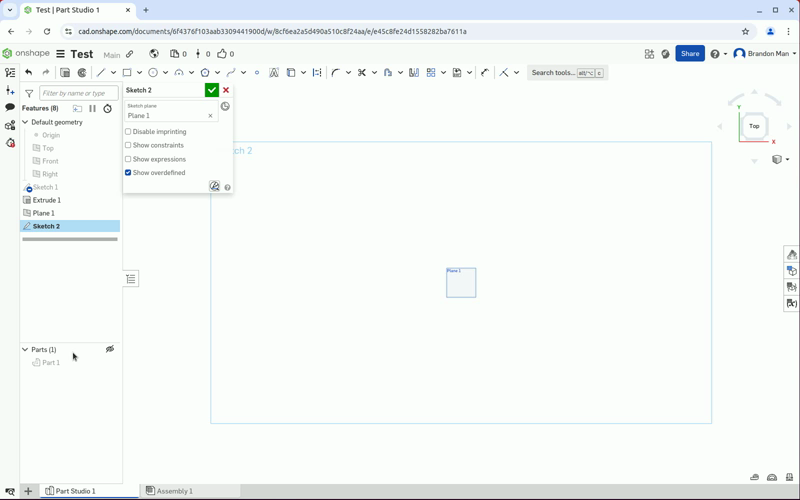
key(l)
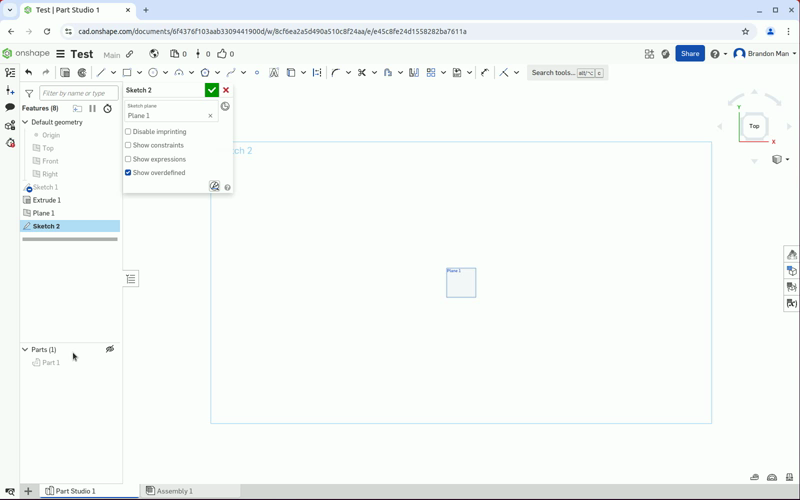
key_down(shift)
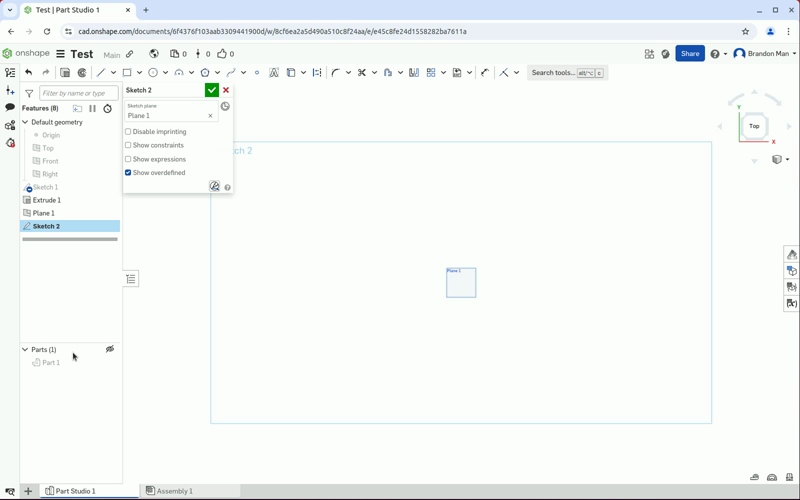
mouse_move(498, 320)
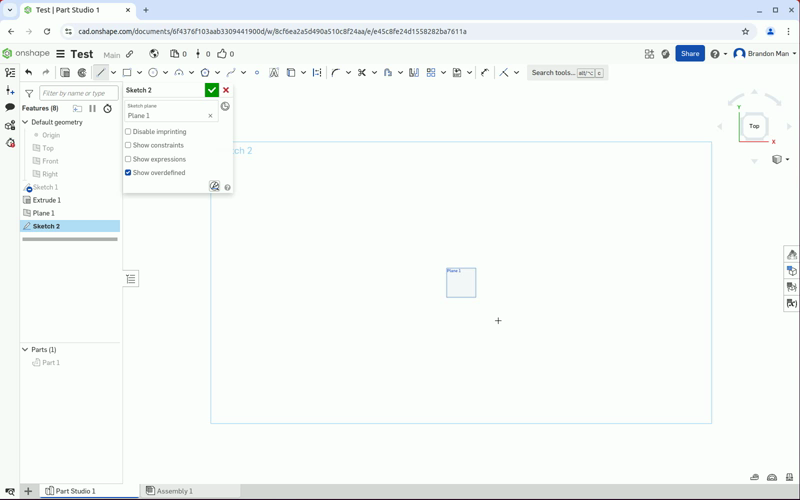
click(498, 320)
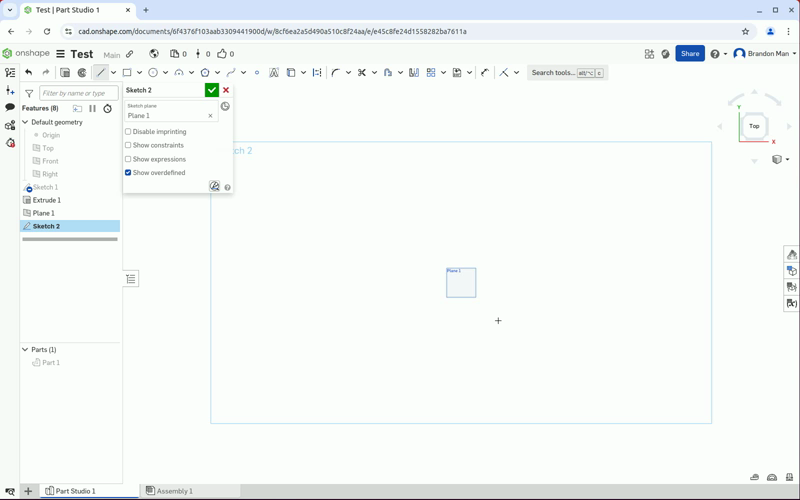
key_up(shift)
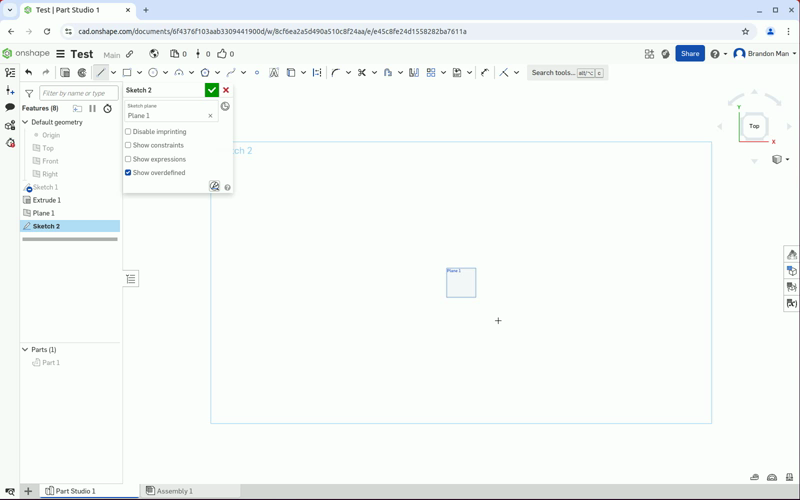
key_down(shift)
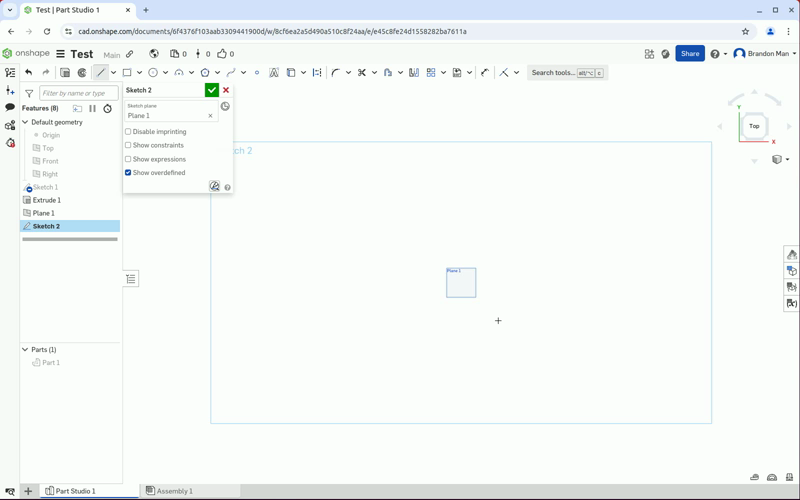
mouse_move(528, 320)
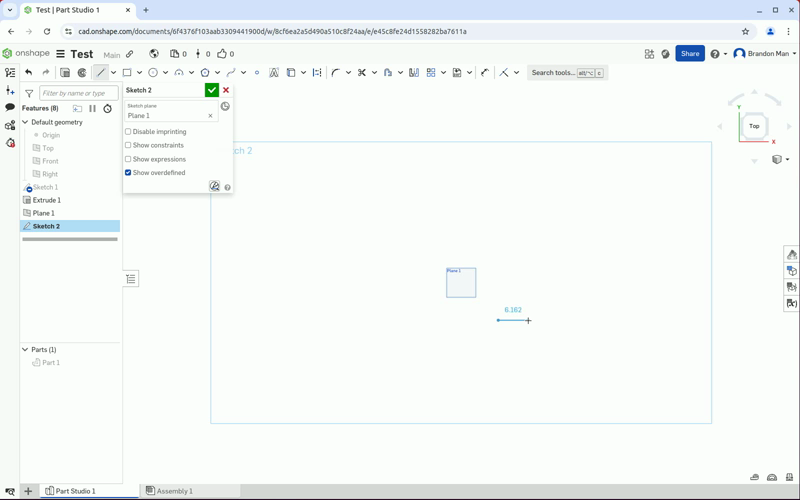
mouse_move(536, 320)
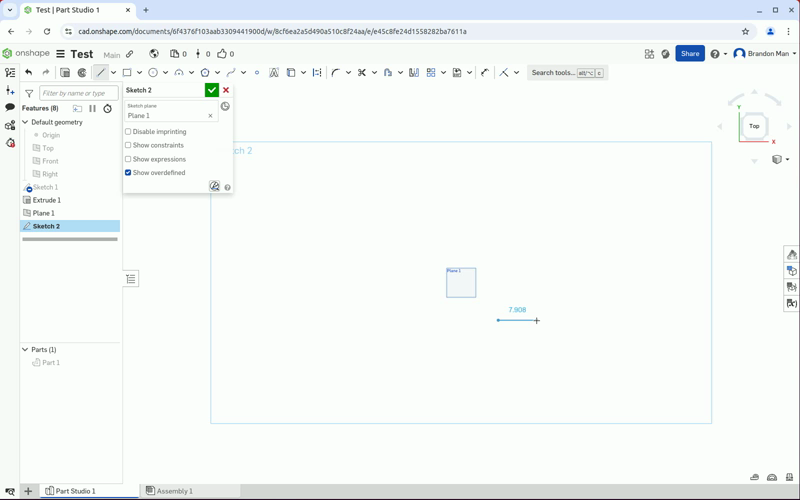
click(536, 320)
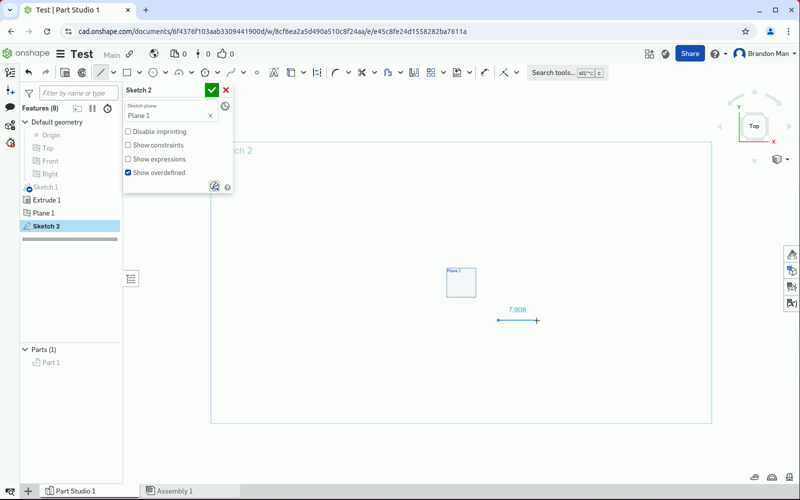
key_up(shift)
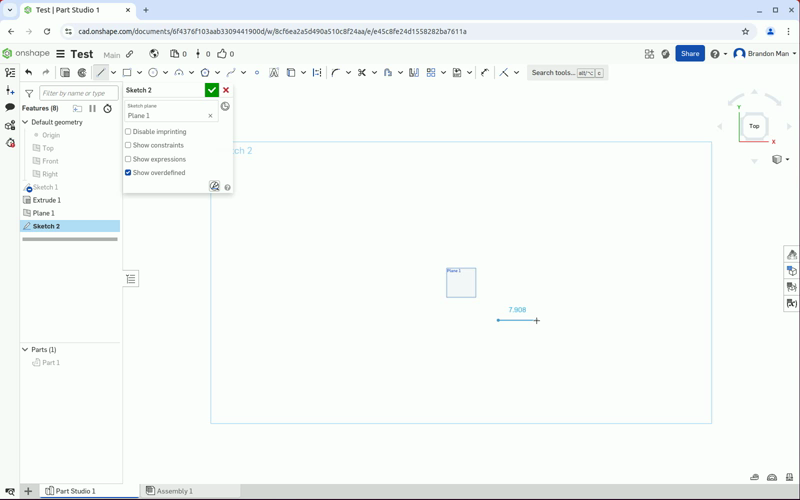
key_down(shift)
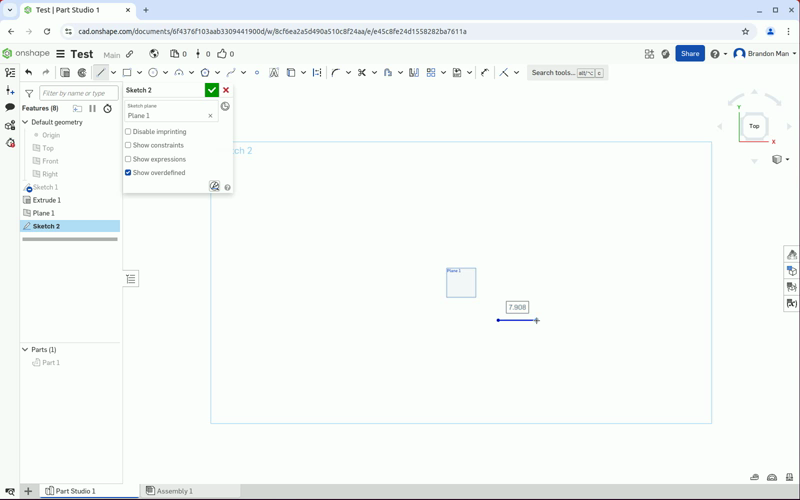
mouse_move(566, 320)
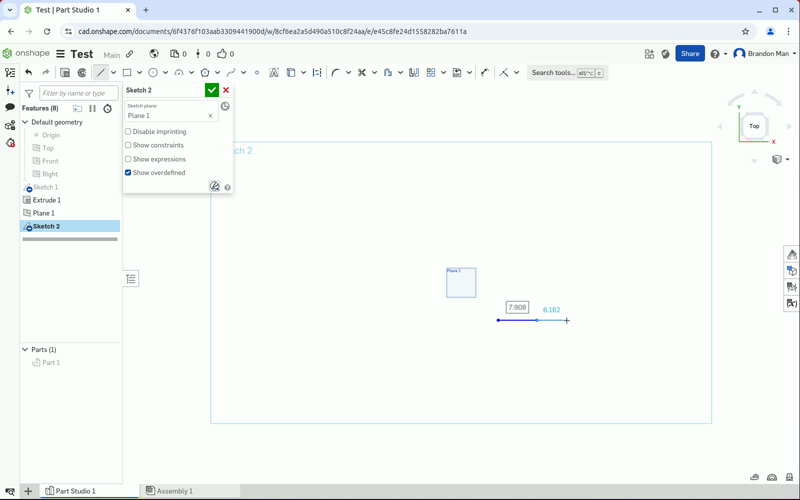
mouse_move(536, 282)
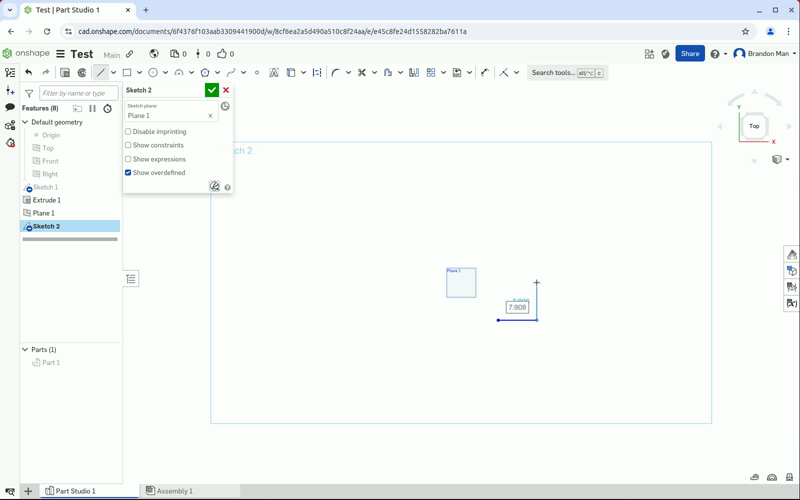
click(536, 282)
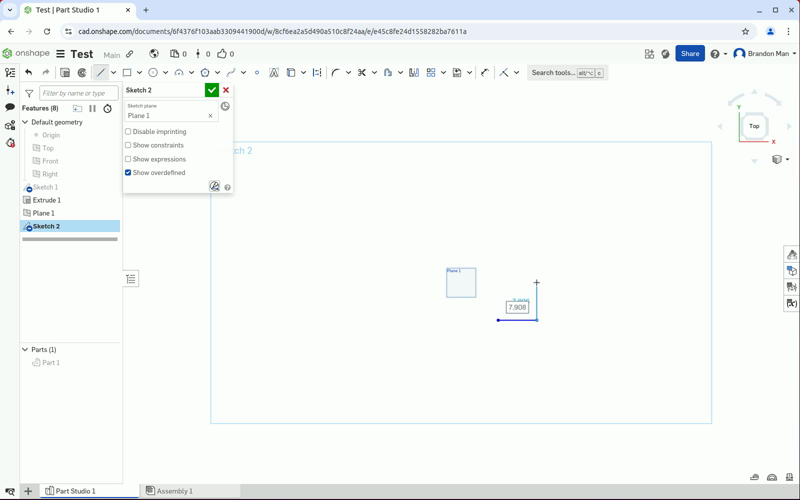
key_up(shift)
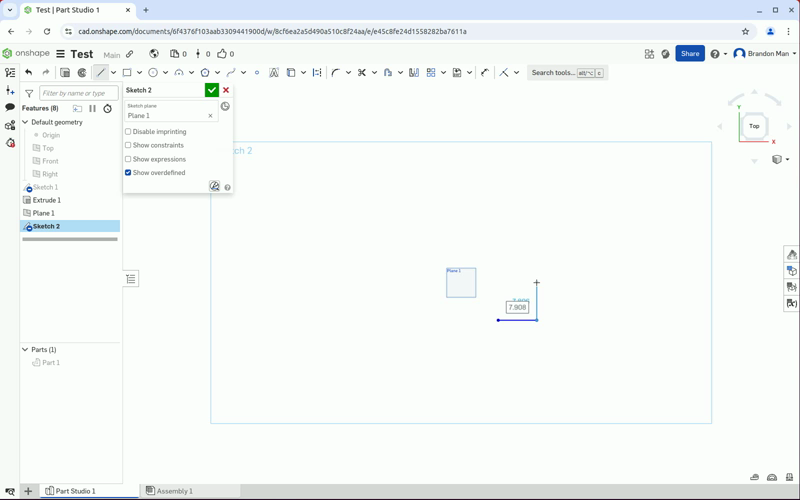
key_down(shift)
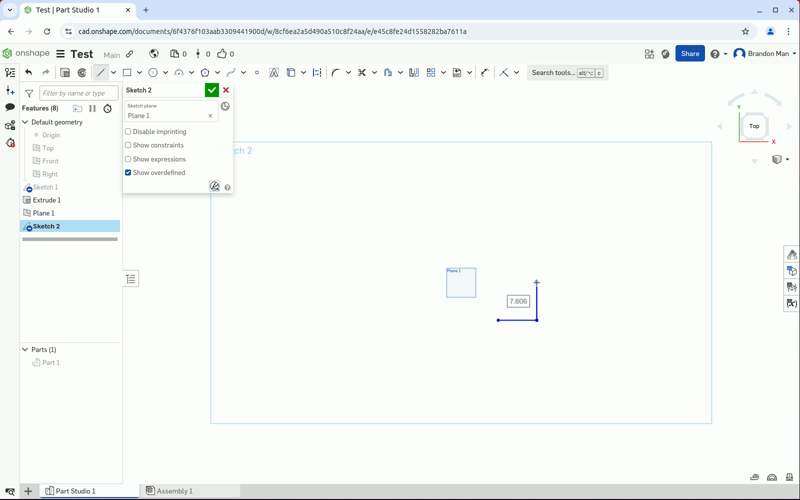
mouse_move(566, 282)
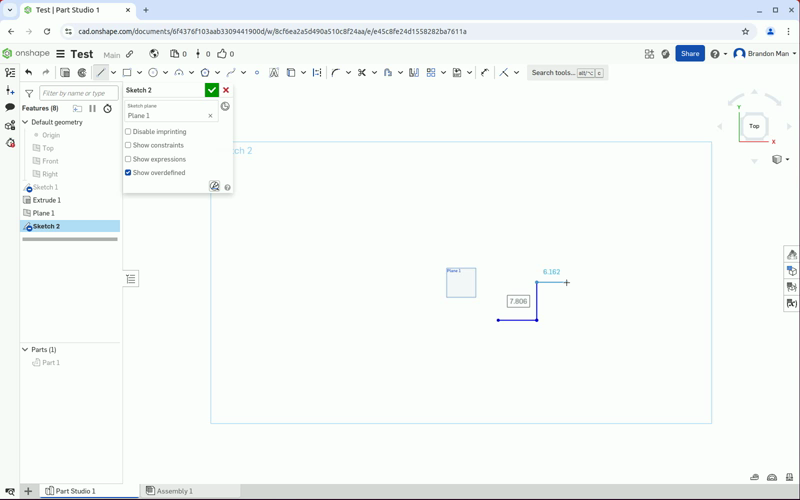
mouse_move(498, 282)
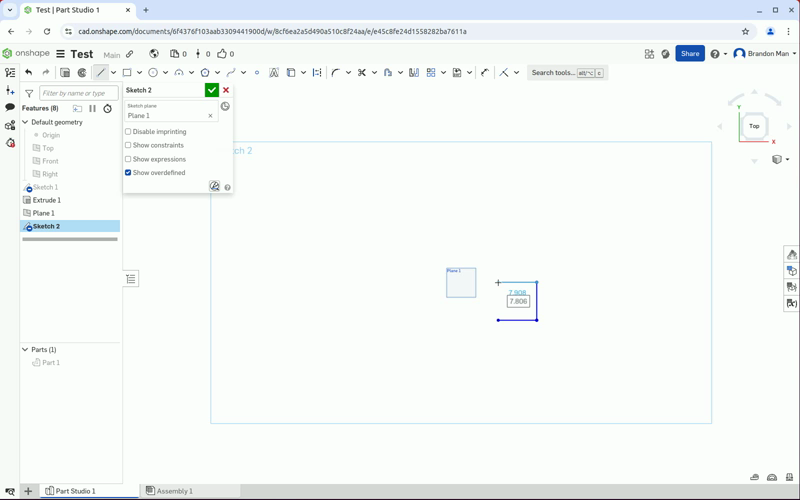
click(498, 282)
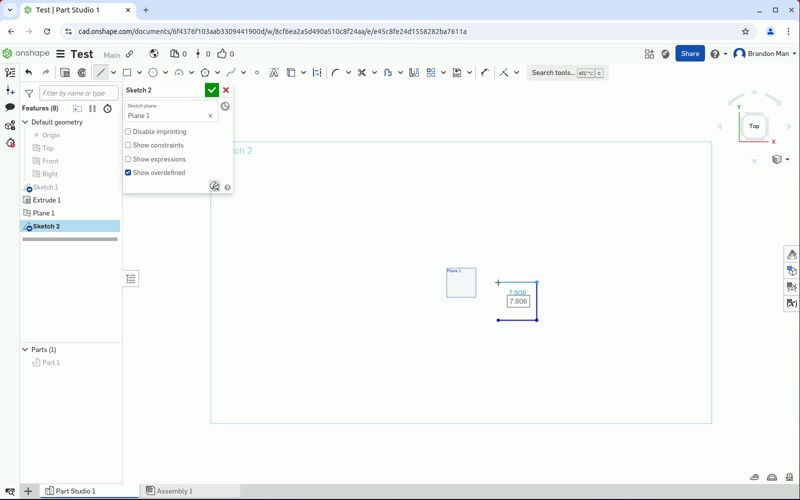
key_up(shift)
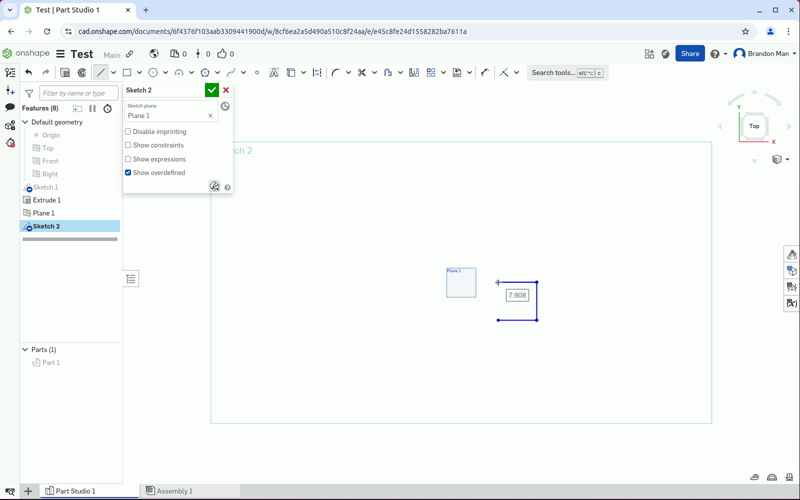
mouse_move(528, 282)
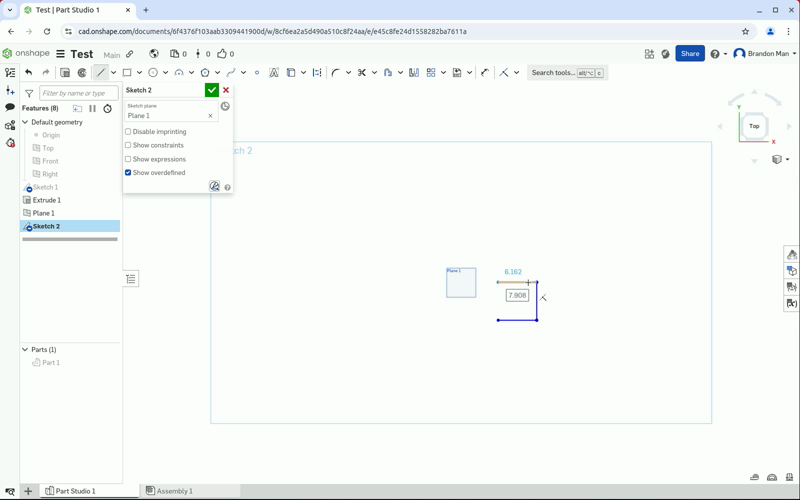
key_down(shift)
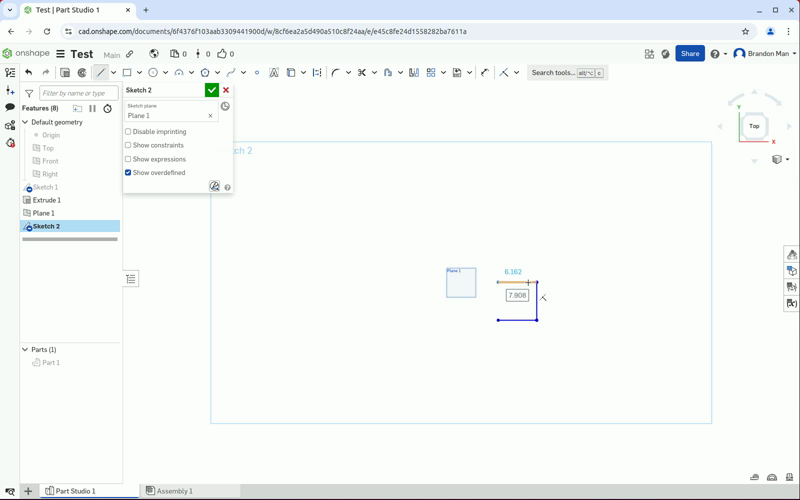
mouse_move(498, 320)
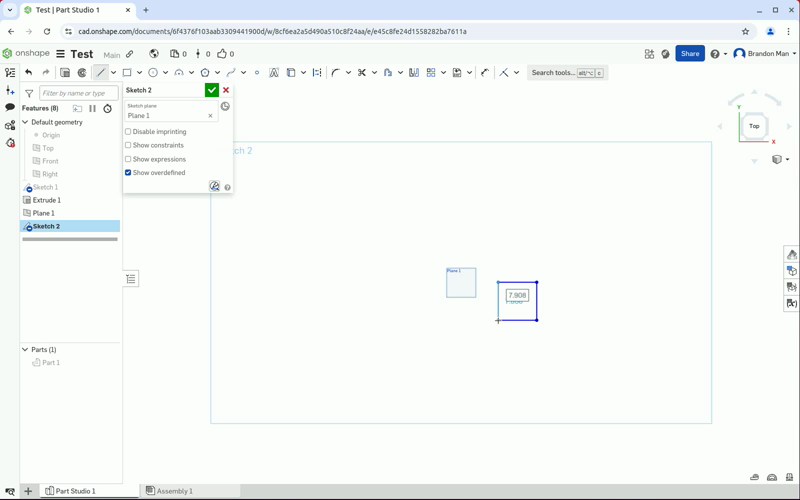
key_up(shift)
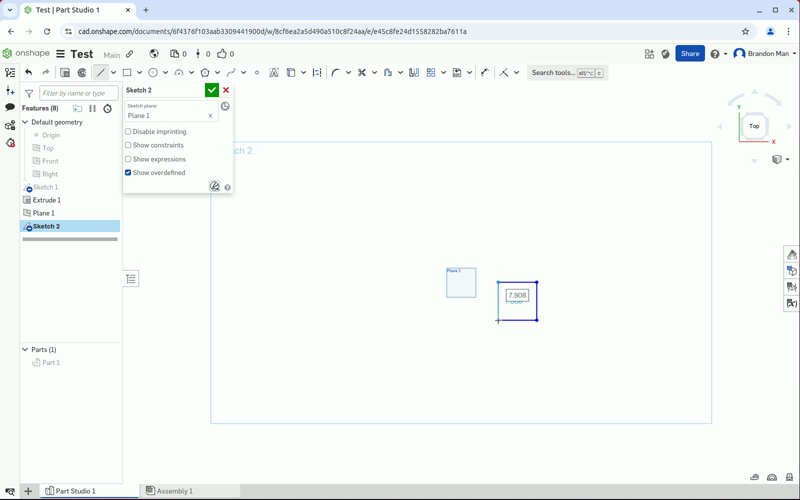
click(498, 320)
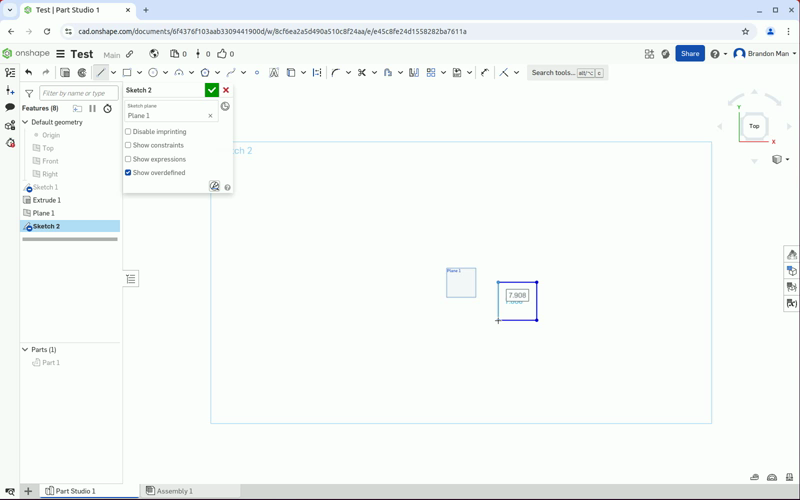
key(esc)
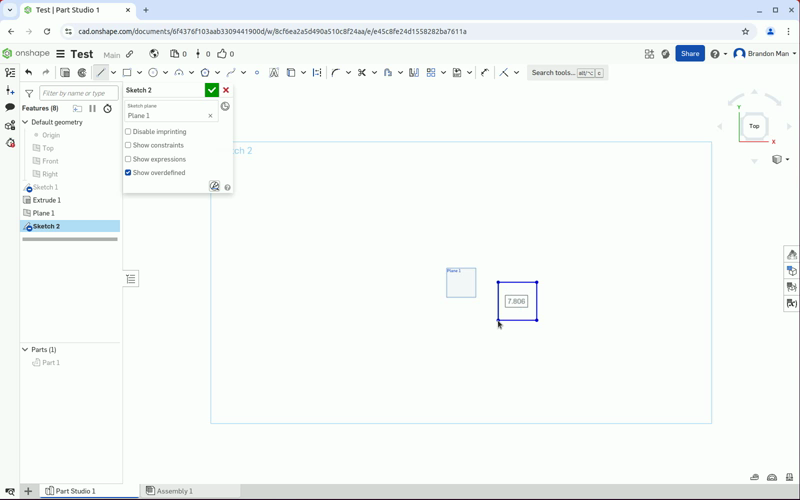
mouse_move(519, 312)
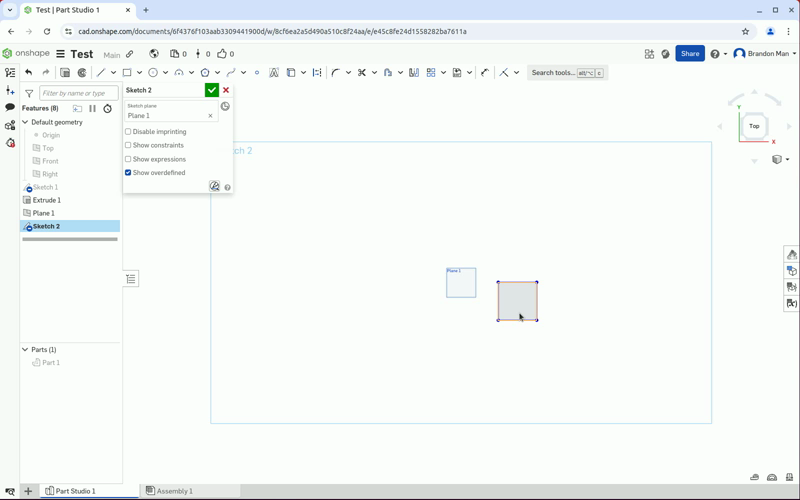
scroll(6)
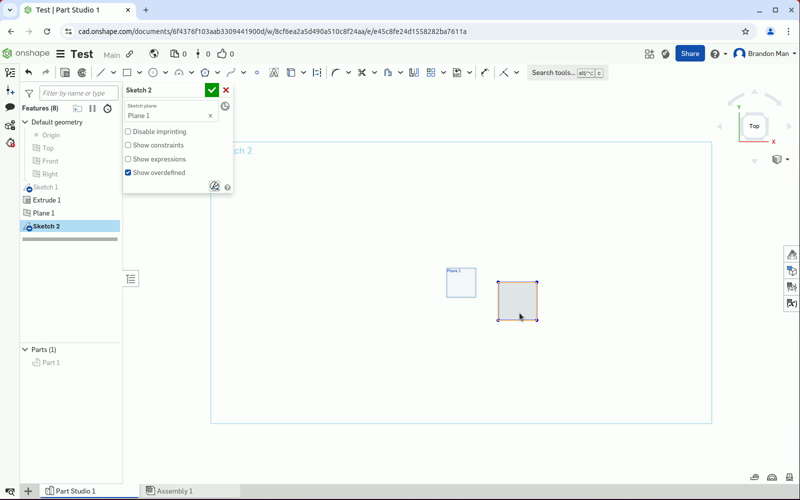
scroll(6)
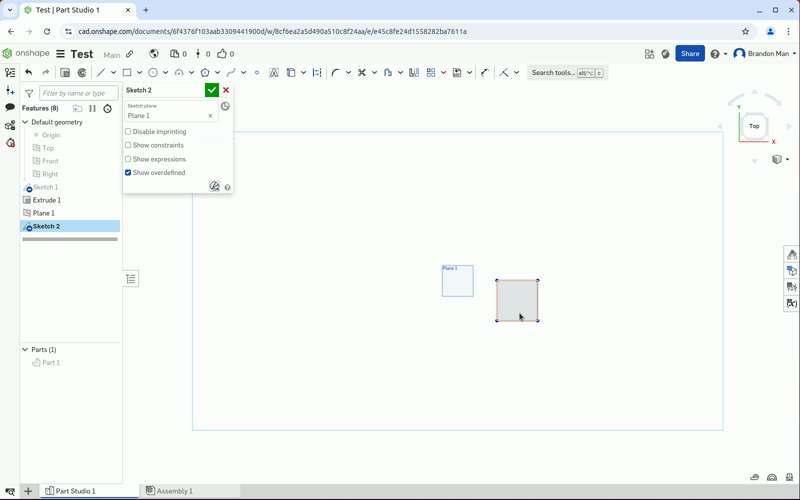
scroll(6)
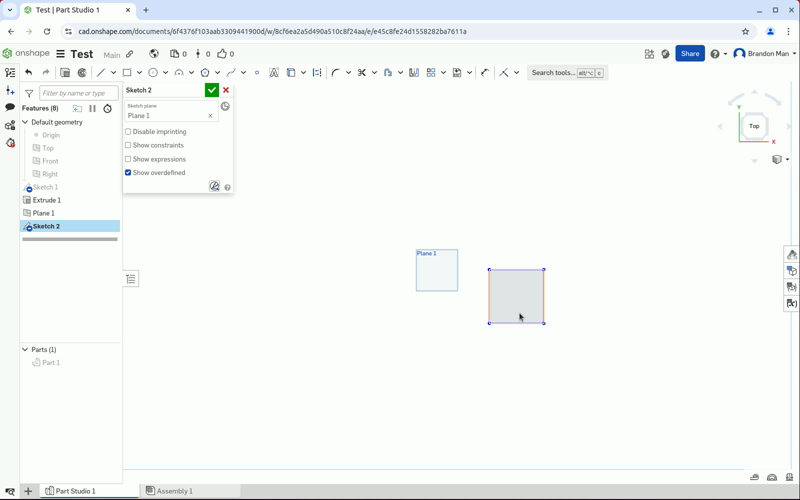
scroll(6)
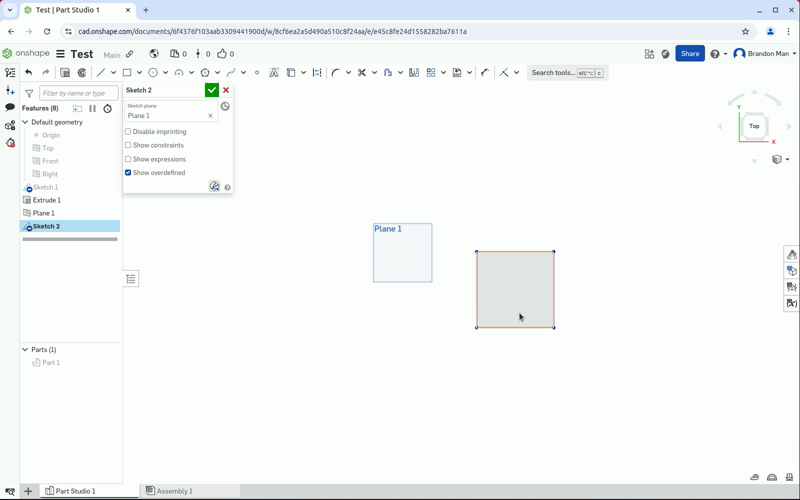
scroll(6)
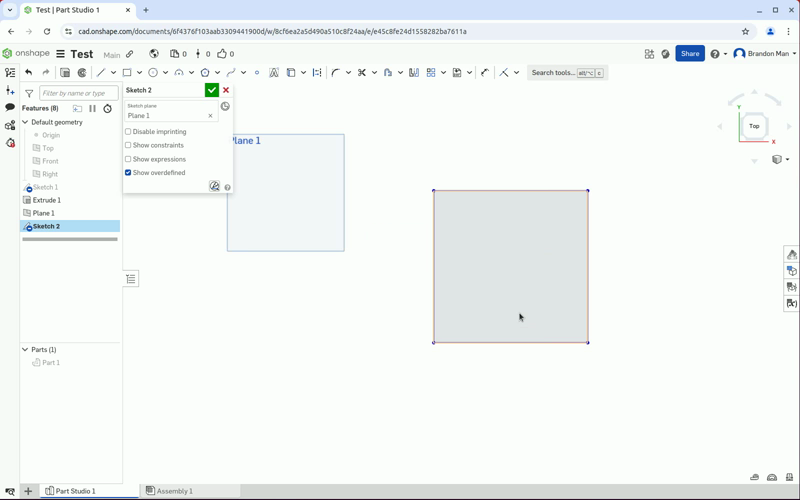
scroll(6)
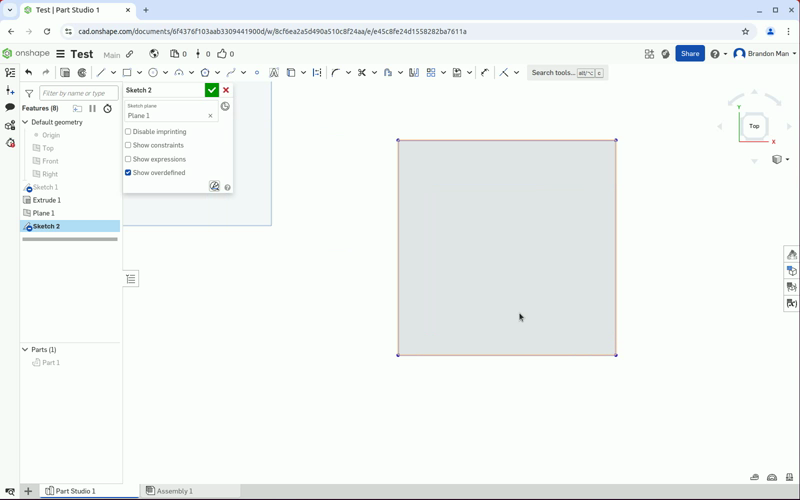
scroll(6)
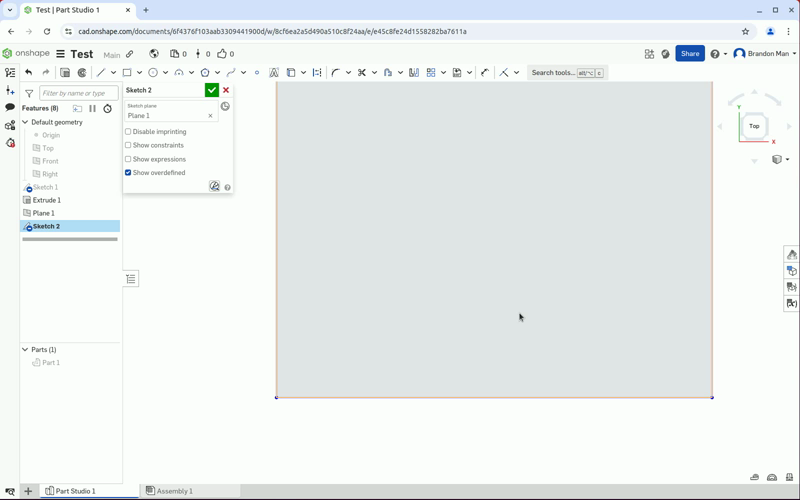
click(519, 312)
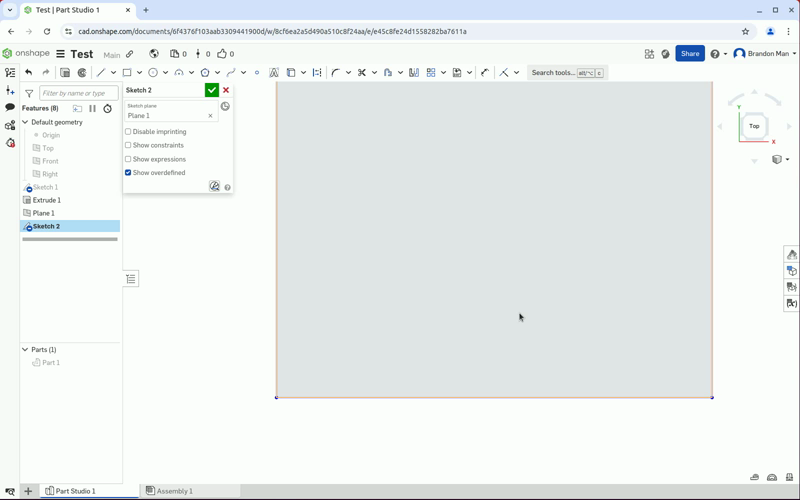
scroll(-6)
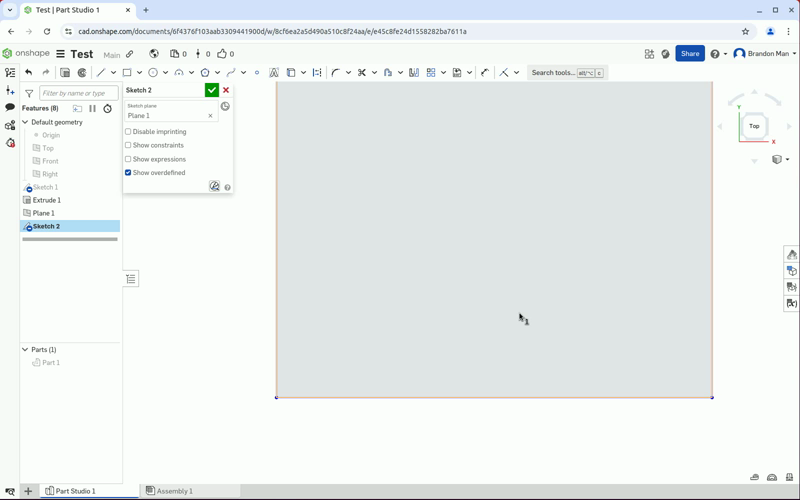
scroll(-6)
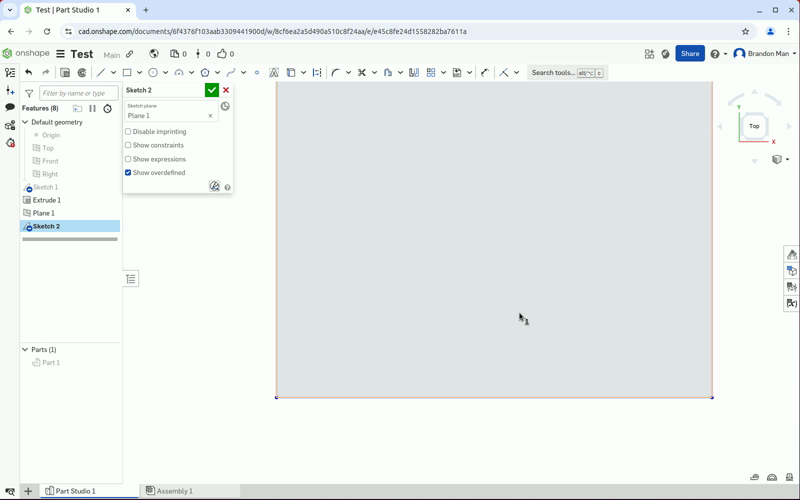
scroll(-6)
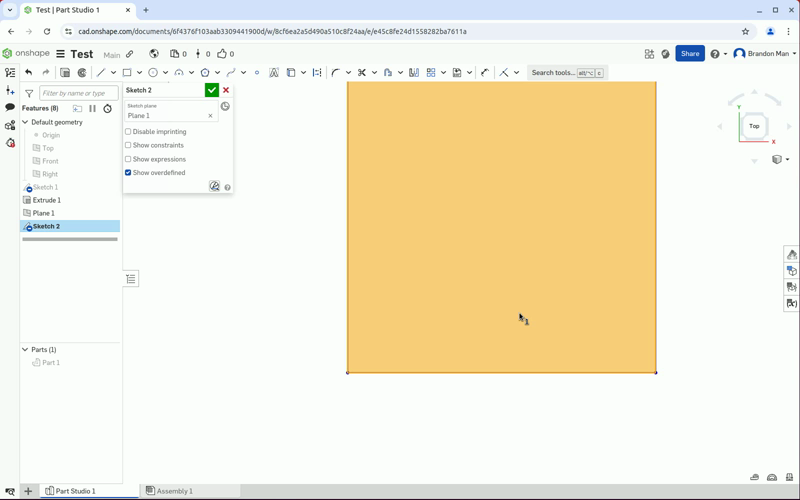
scroll(-6)
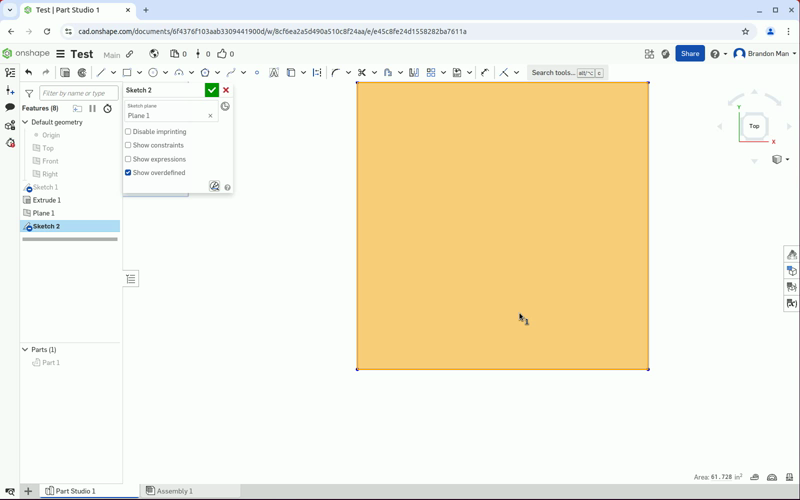
scroll(-6)
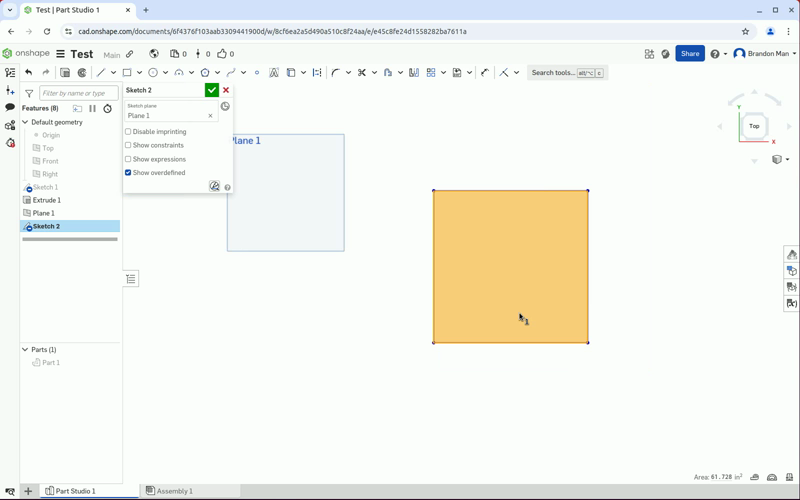
scroll(-6)
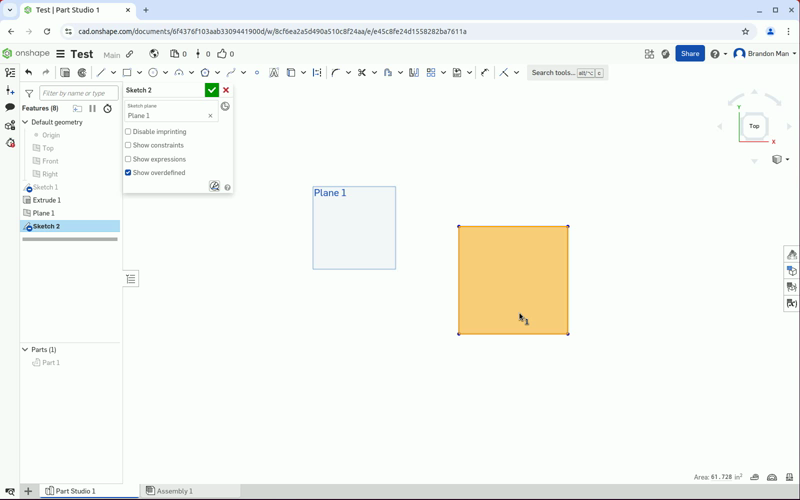
scroll(-6)
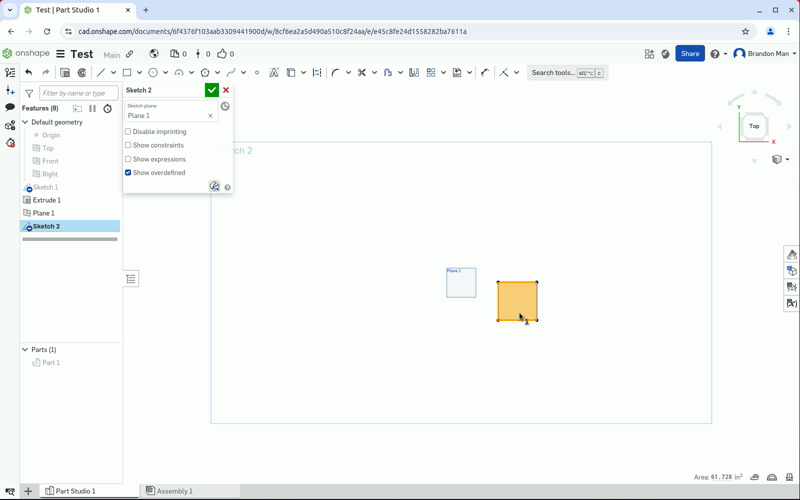
mouse_move(73, 352)
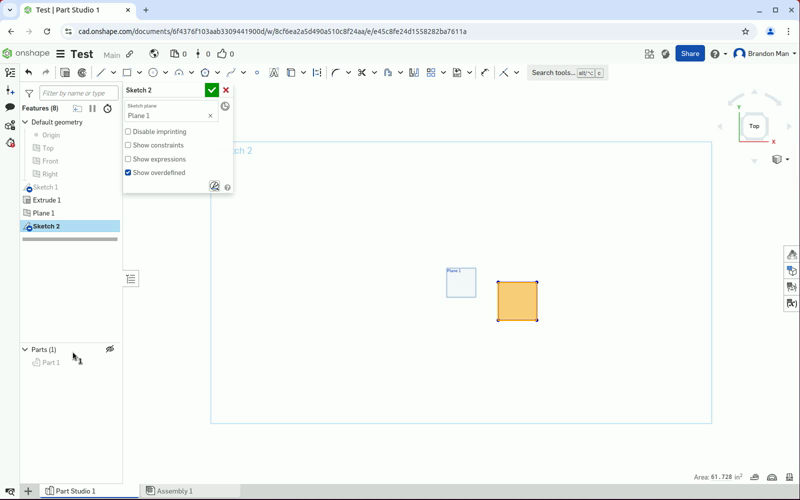
key(shift+y)
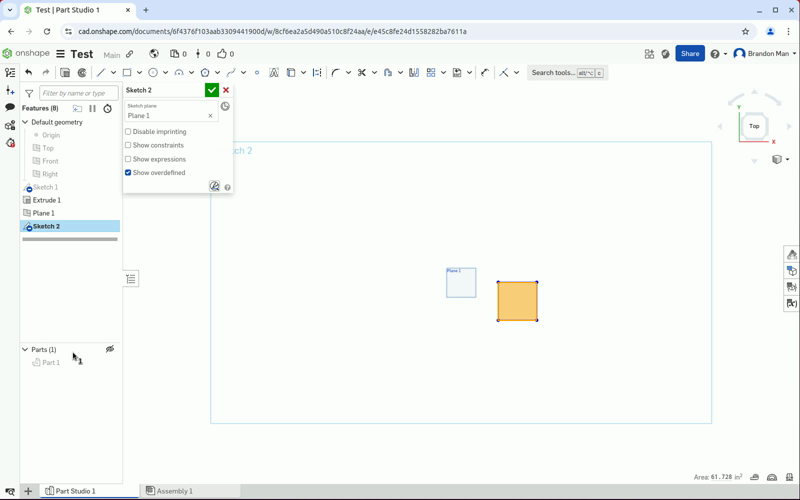
key(shift+e)
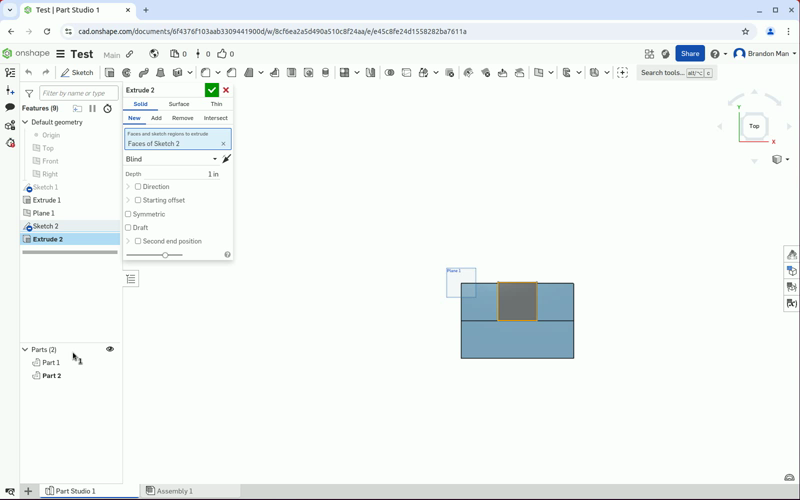
mouse_move(143, 106)
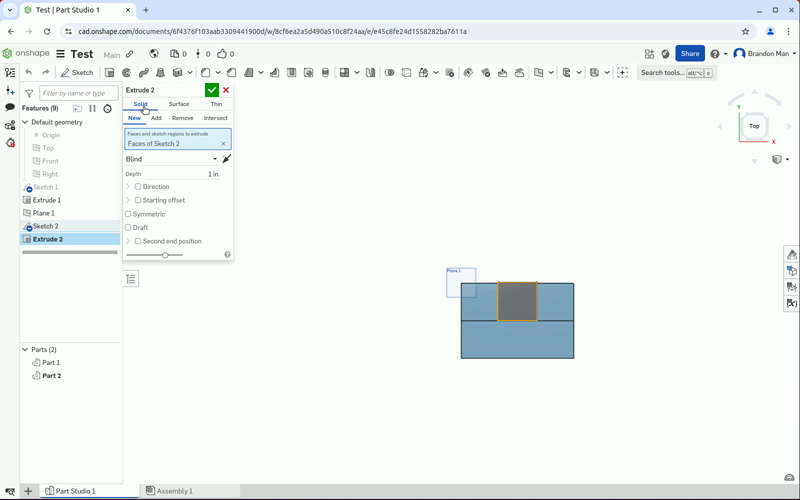
click(143, 106)
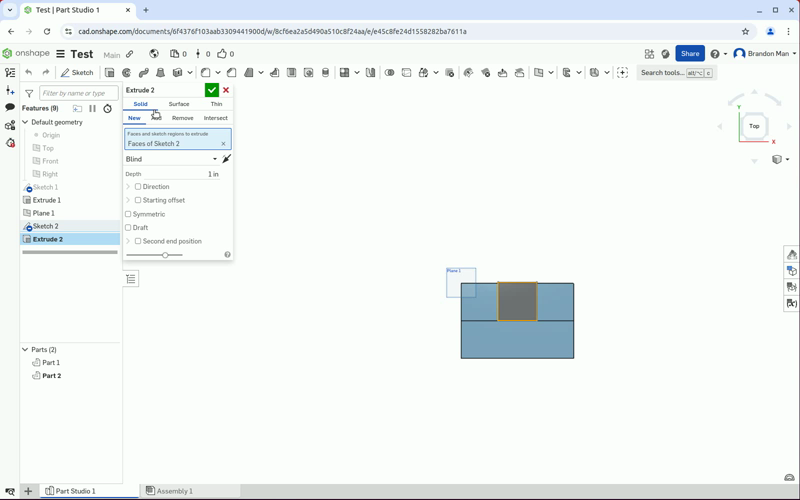
mouse_move(186, 120)
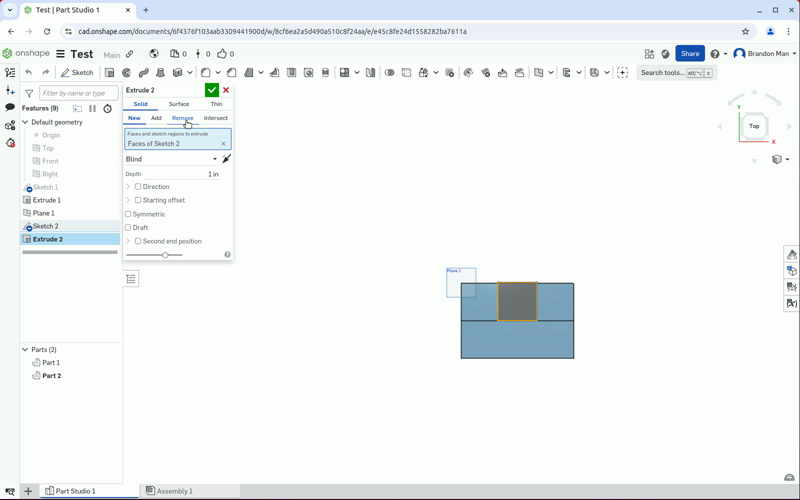
click(186, 120)
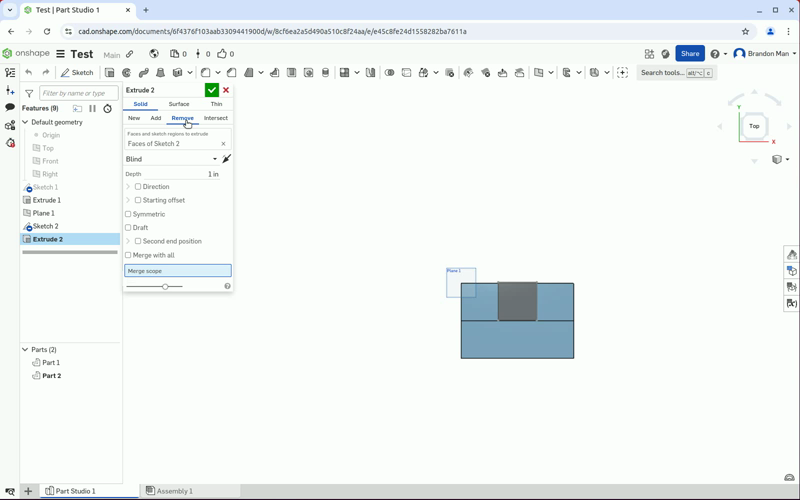
key(tab, 4)
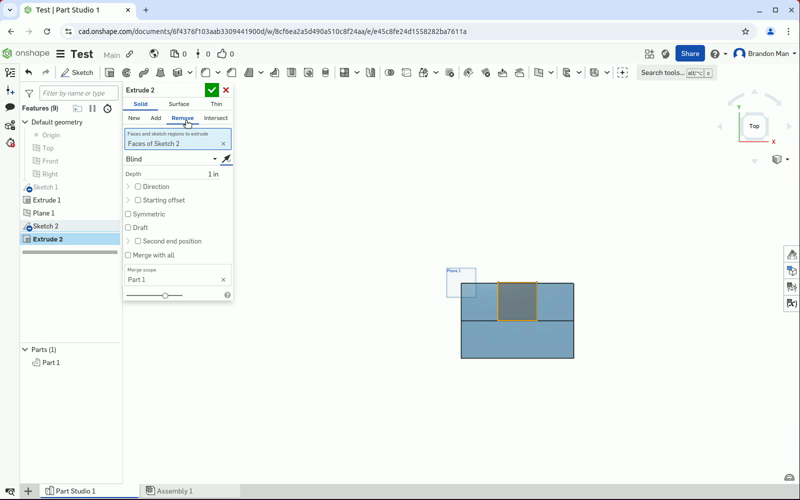
text(3.851)
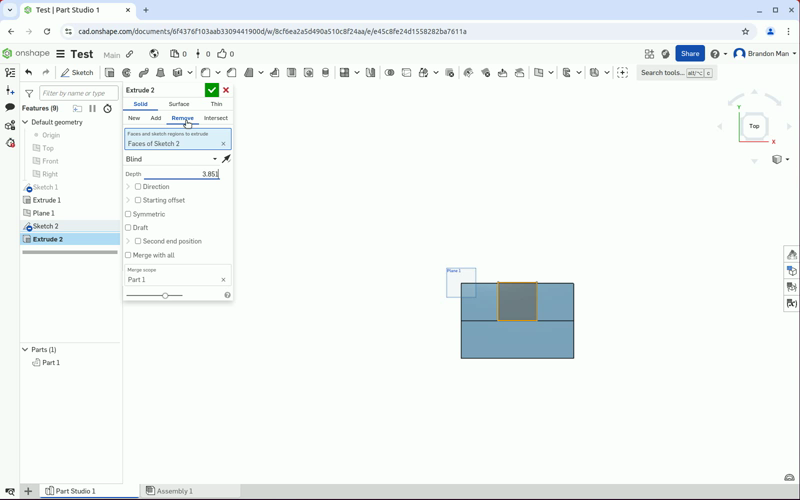
key(tab, 6)
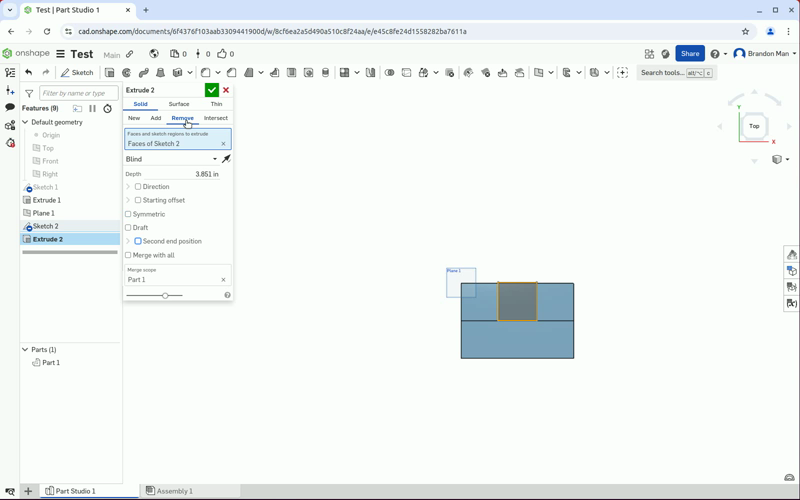
key(space)
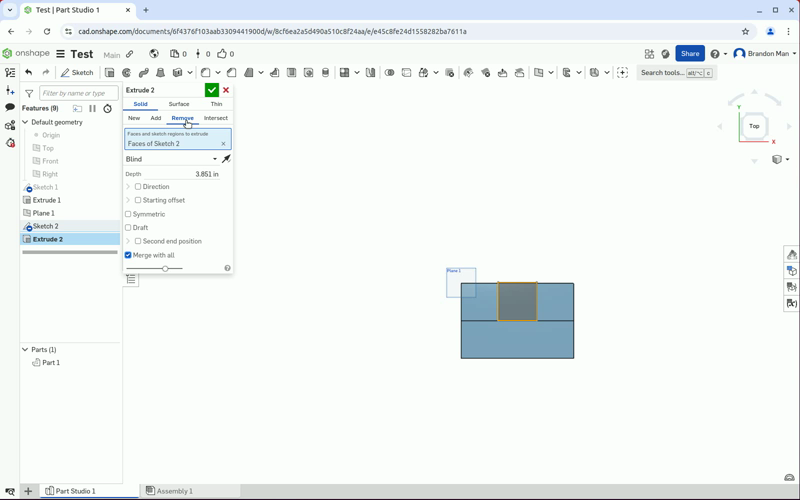
key(enter)
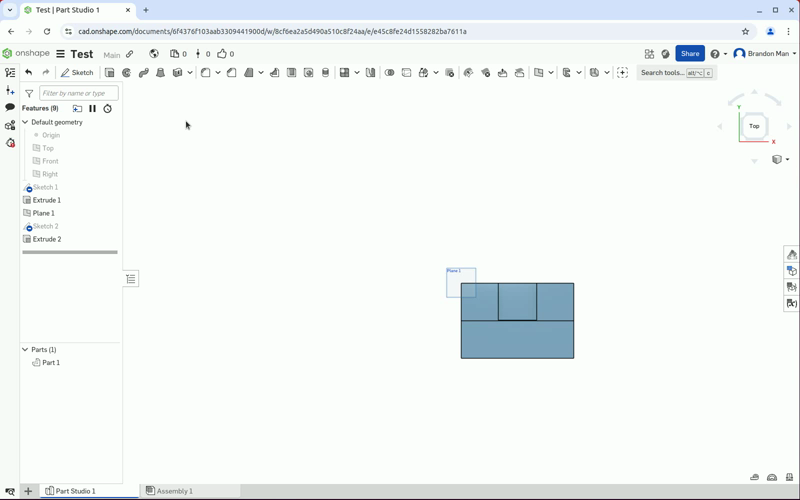
key(shift+h)
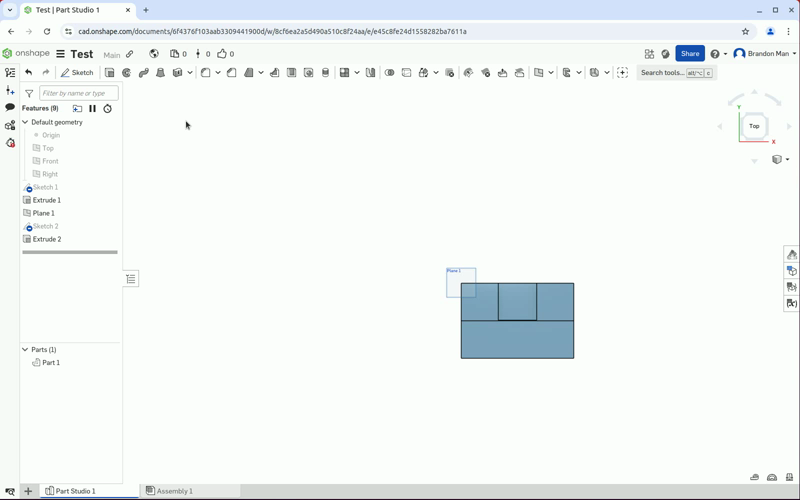
key(shift+h)
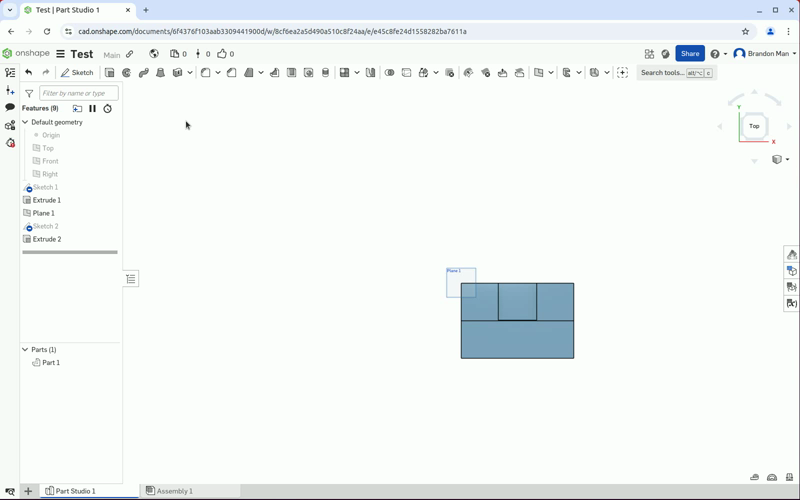
key(shift+7)
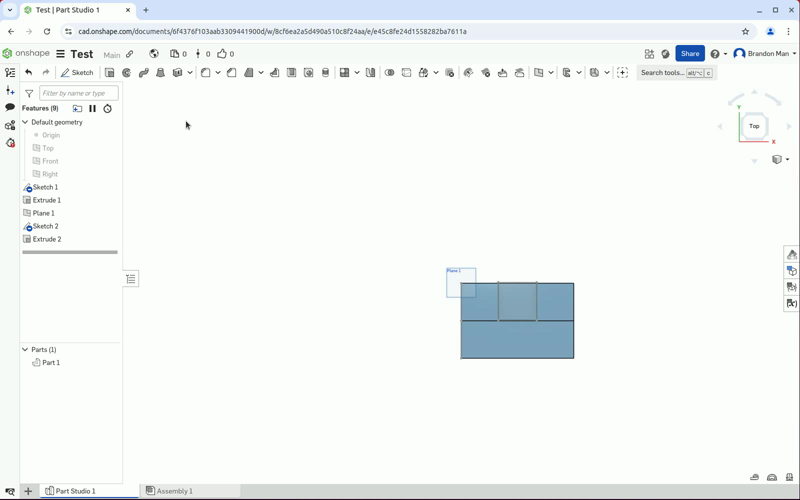
key(up, 3)
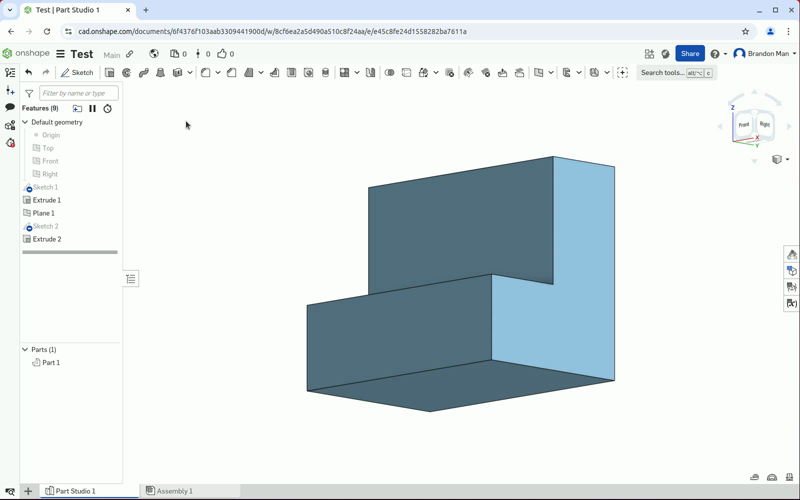
key(left, 3)
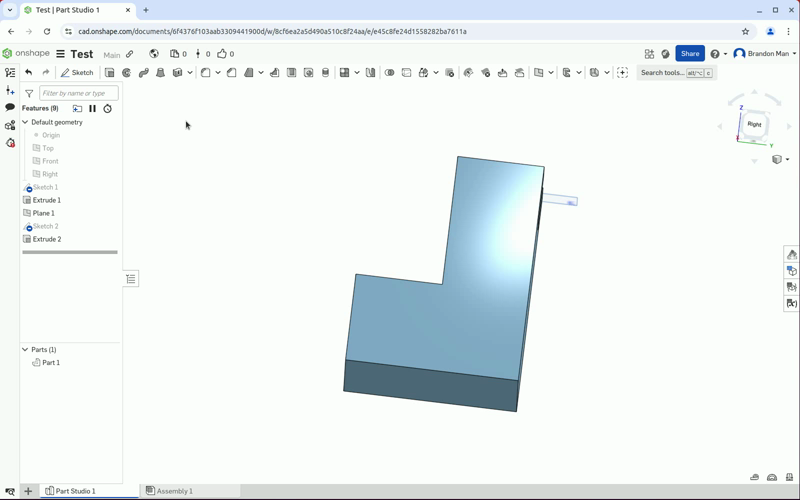
key(right, 3)
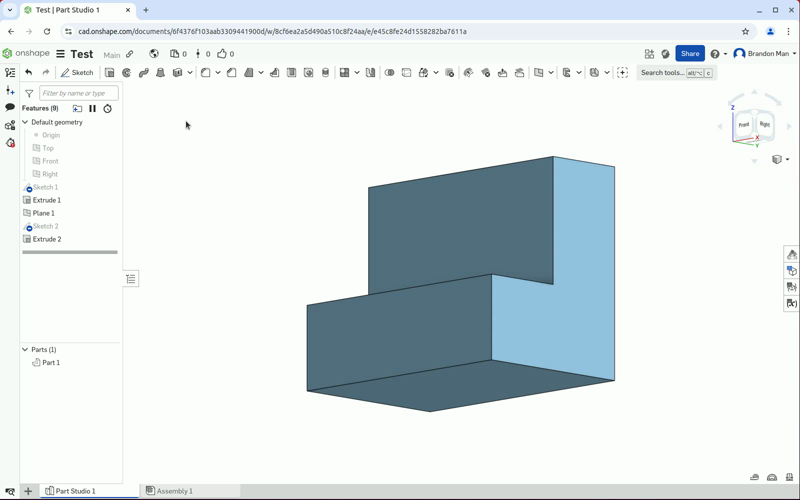
key(down, 3)
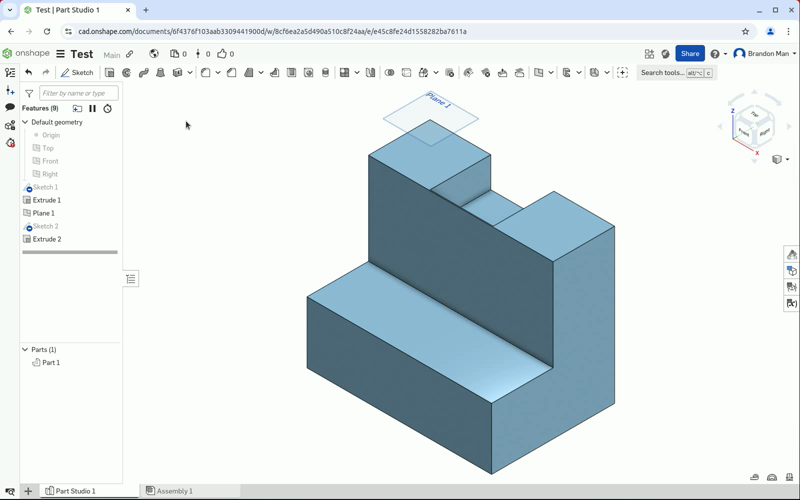
mouse_move(73, 189)
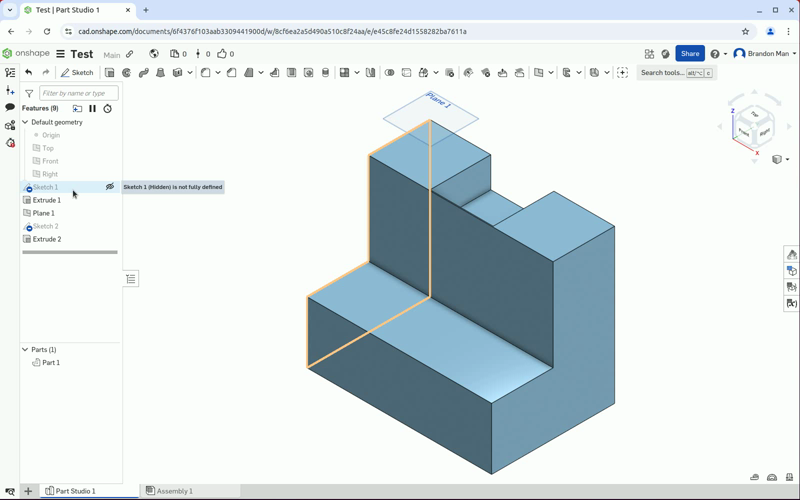
click(73, 189)